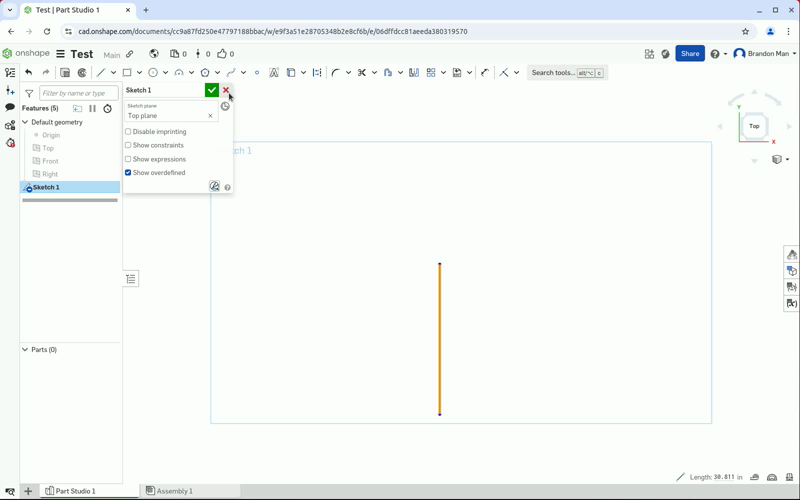
key(shift+h)
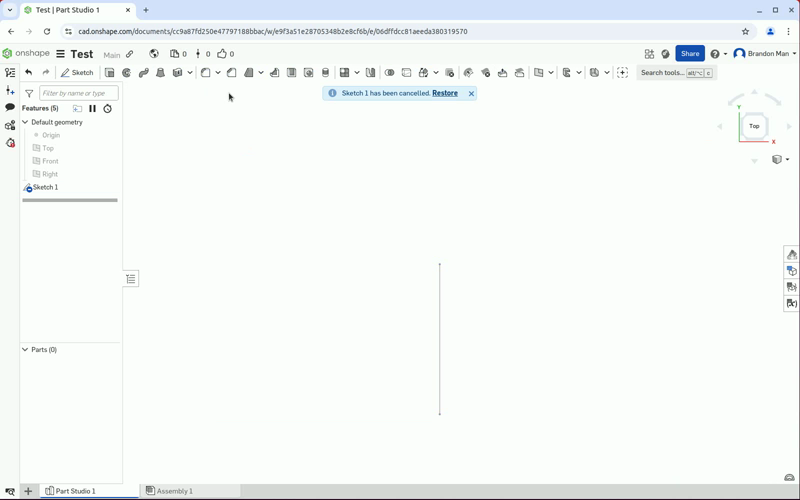
key(shift+s)
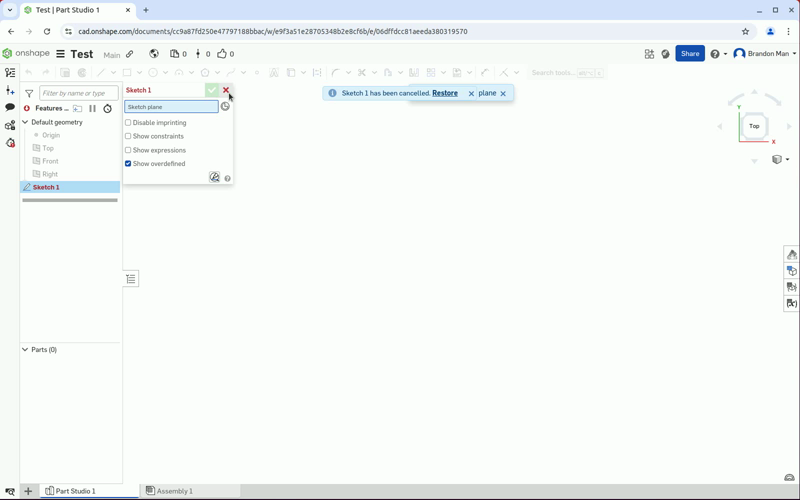
mouse_move(73, 150)
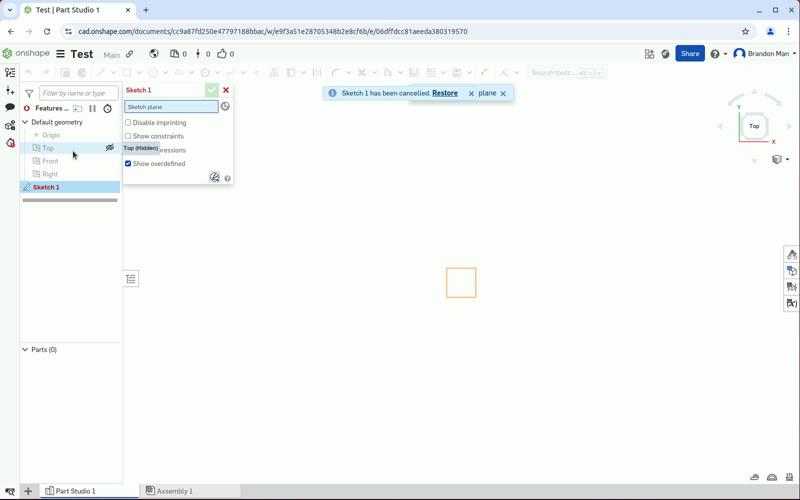
click(73, 150)
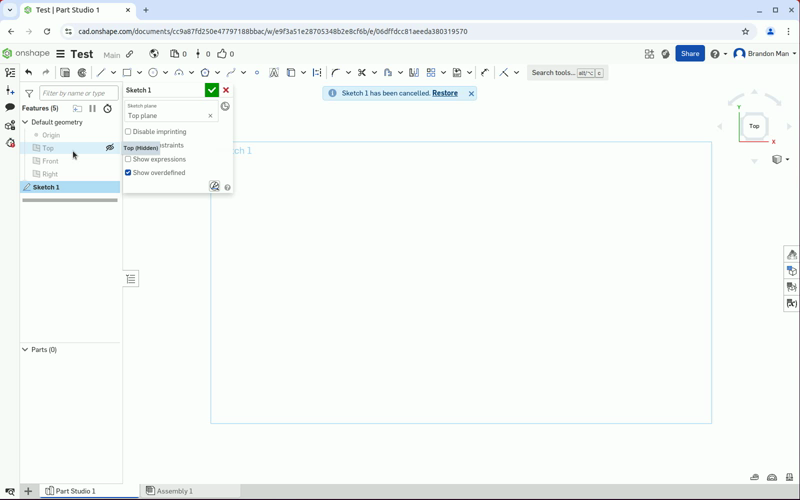
mouse_move(73, 352)
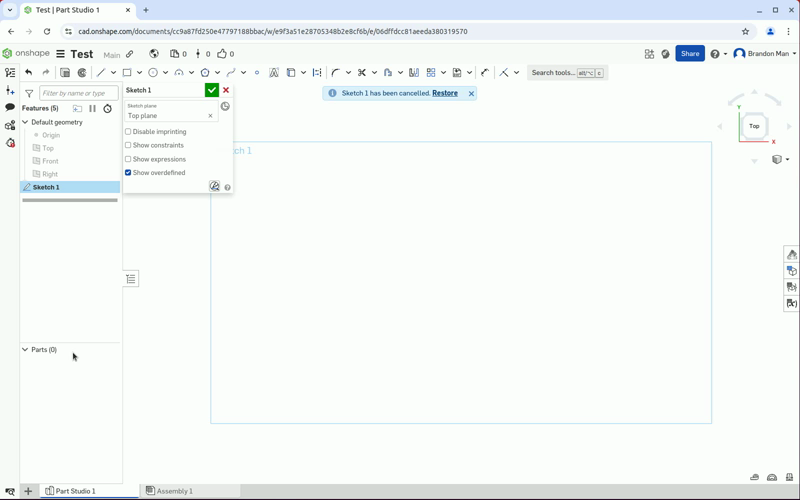
key(y)
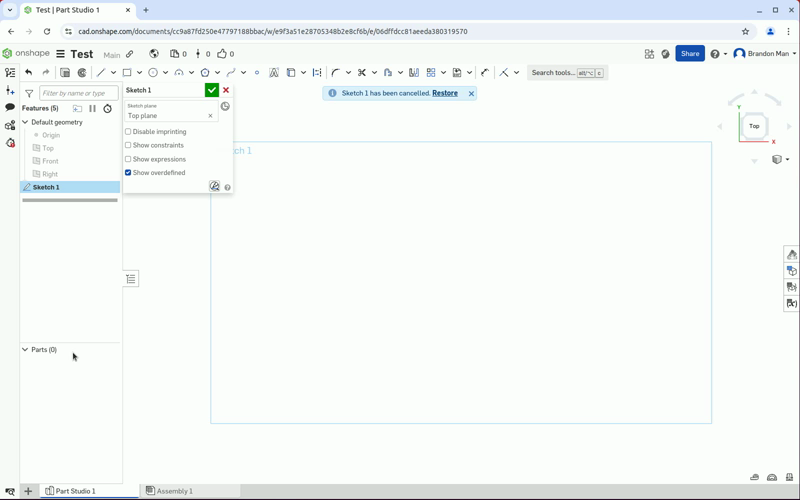
key(l)
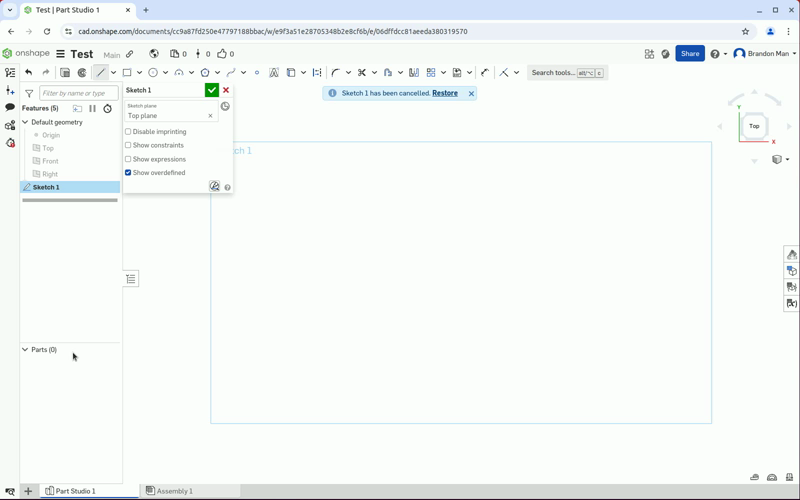
key_down(shift)
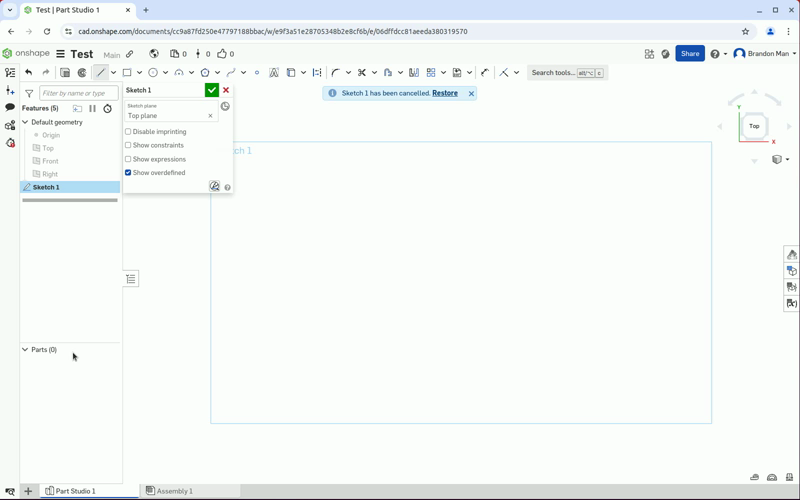
mouse_move(457, 286)
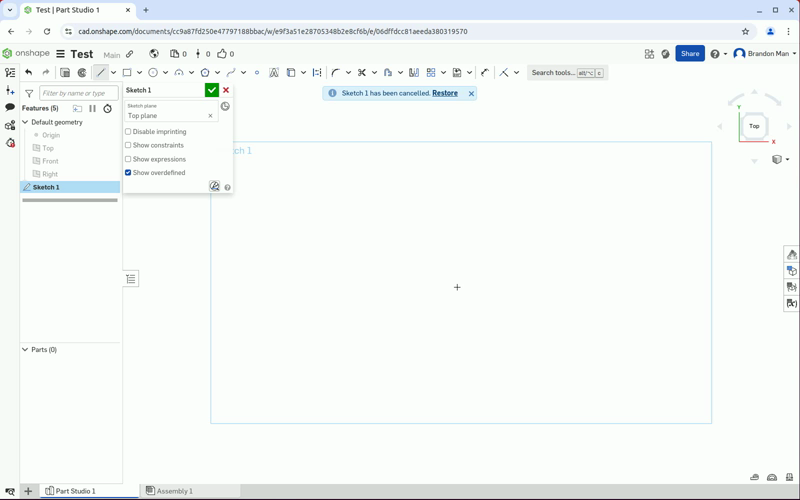
click(457, 286)
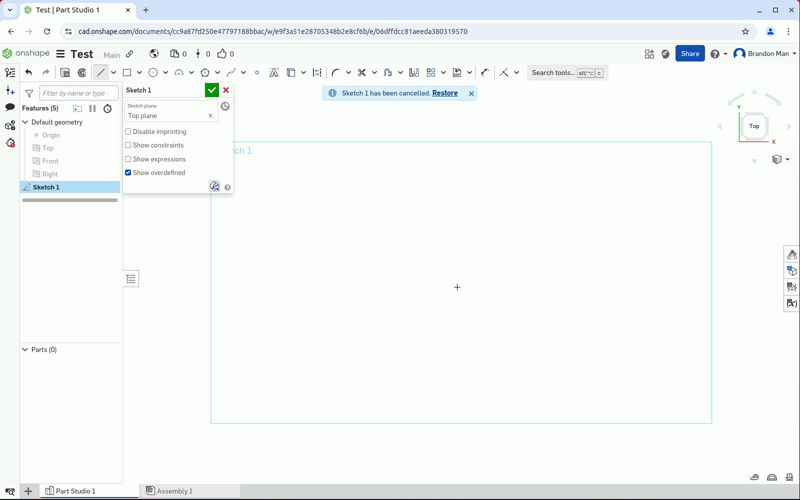
key_up(shift)
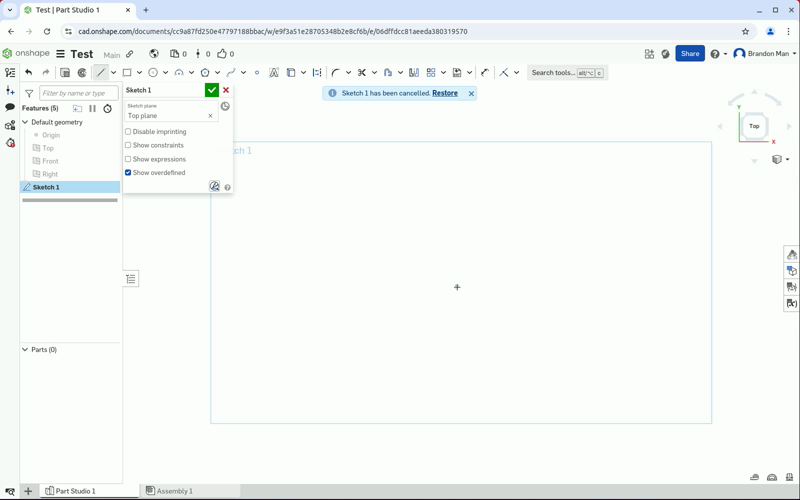
key_down(shift)
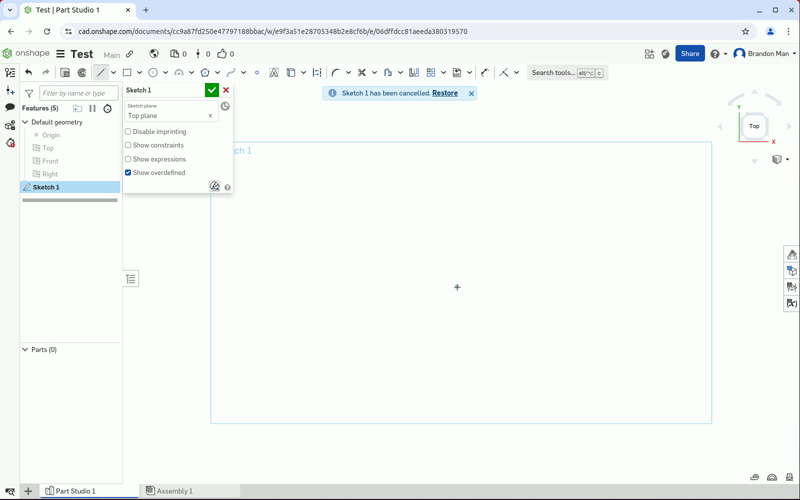
mouse_move(487, 286)
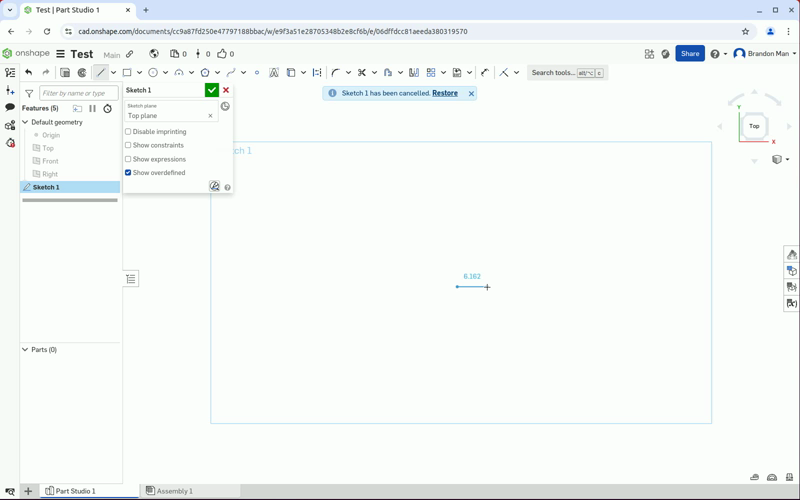
mouse_move(465, 286)
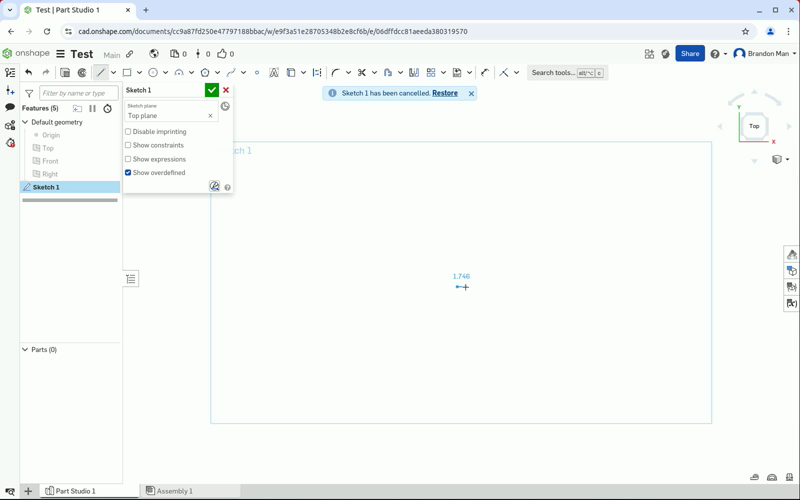
click(465, 286)
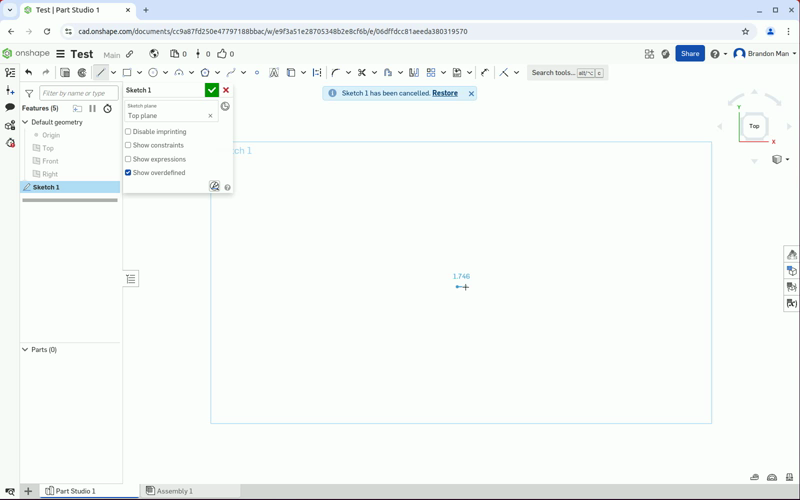
key_up(shift)
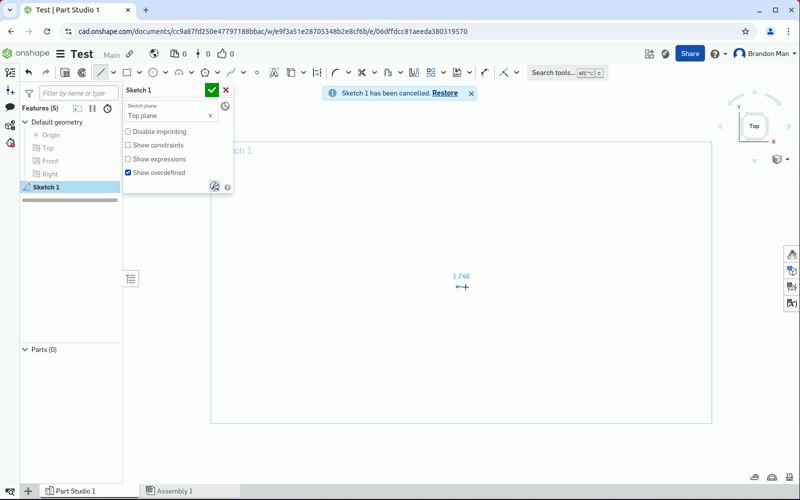
key_down(shift)
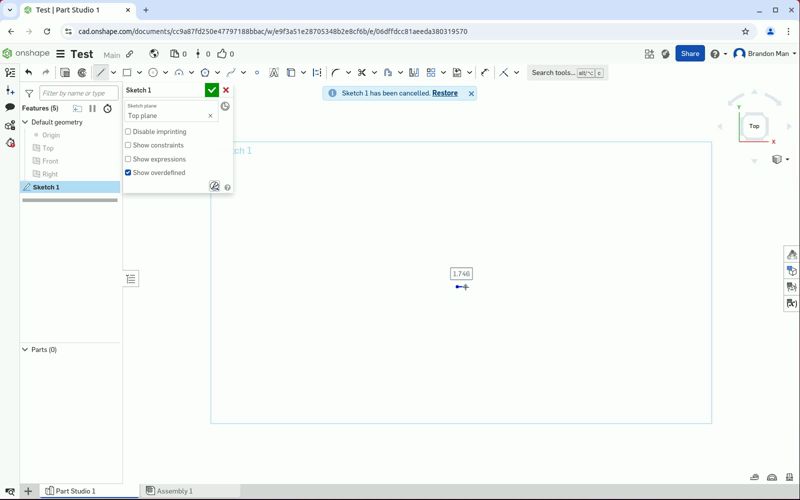
mouse_move(495, 286)
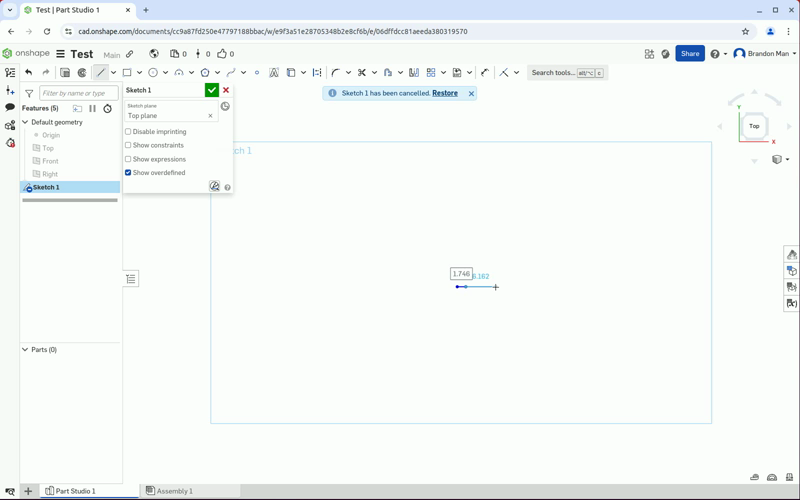
mouse_move(465, 278)
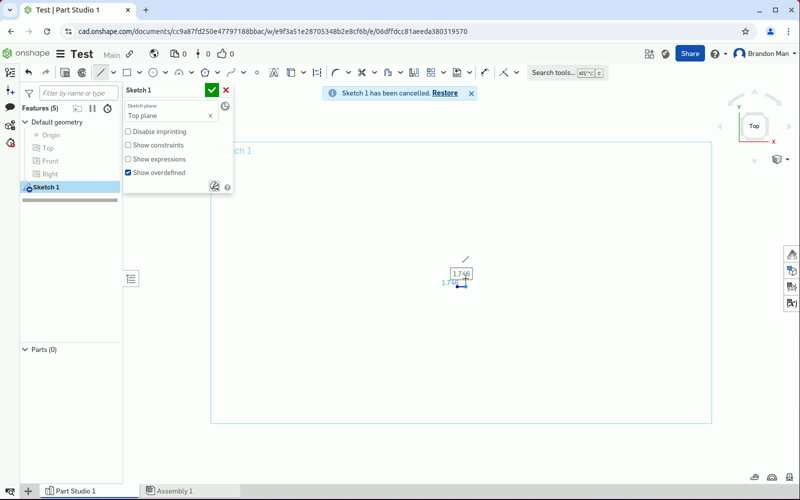
click(465, 278)
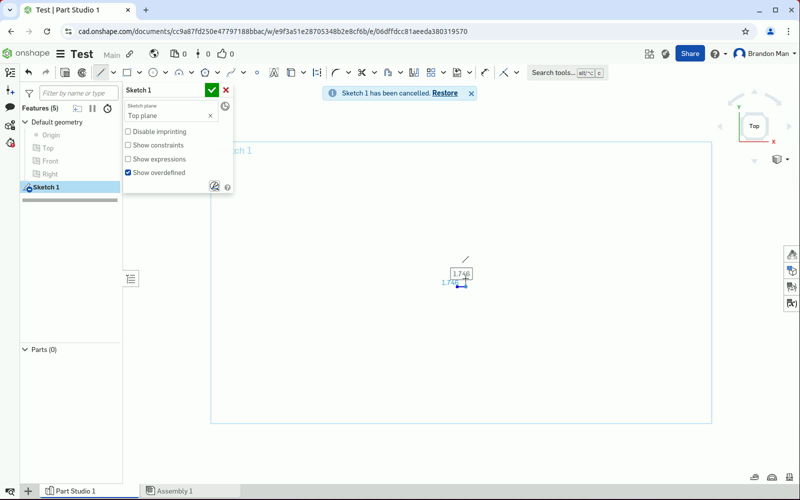
key_up(shift)
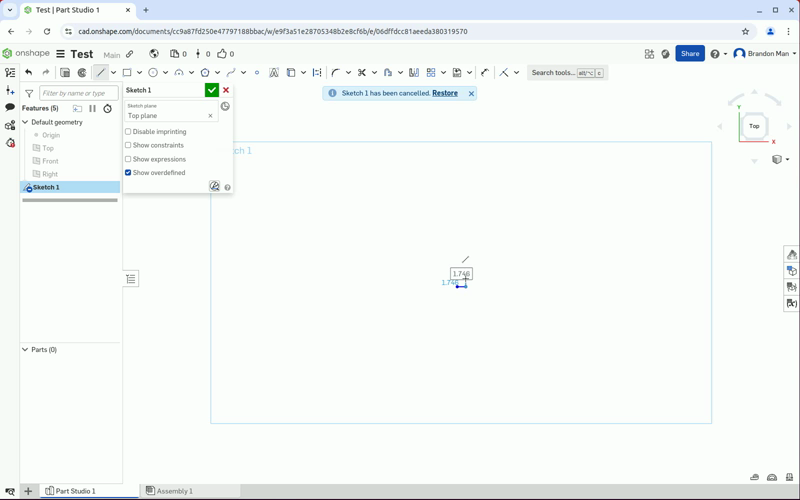
key_down(shift)
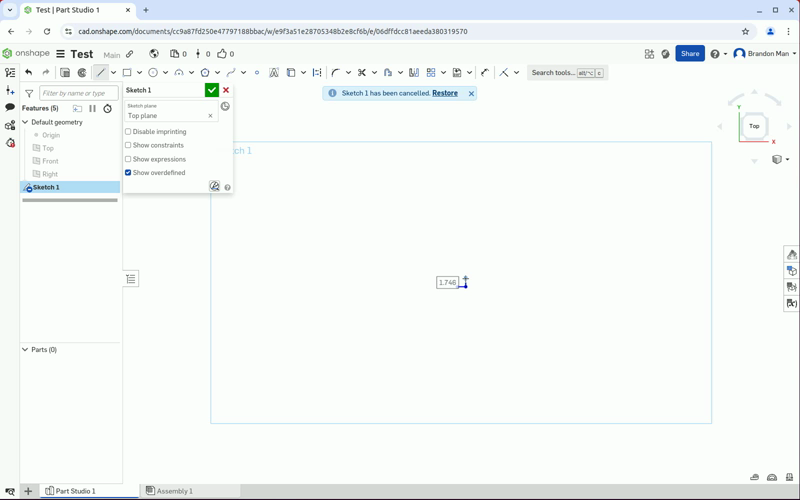
mouse_move(495, 278)
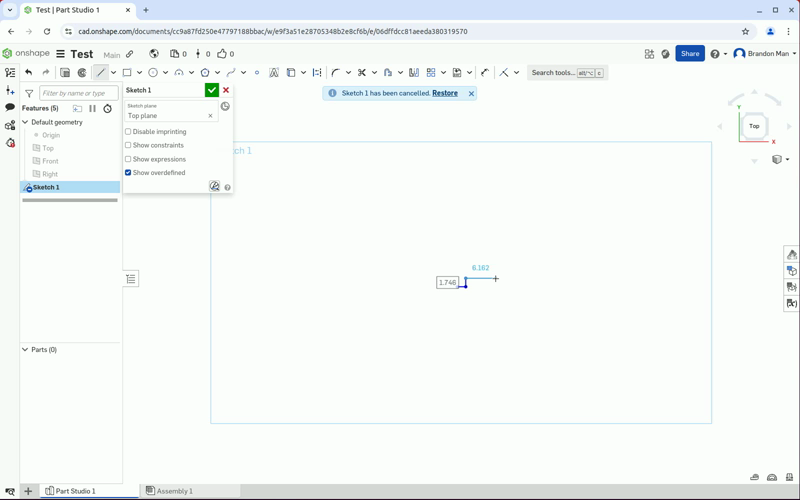
mouse_move(457, 278)
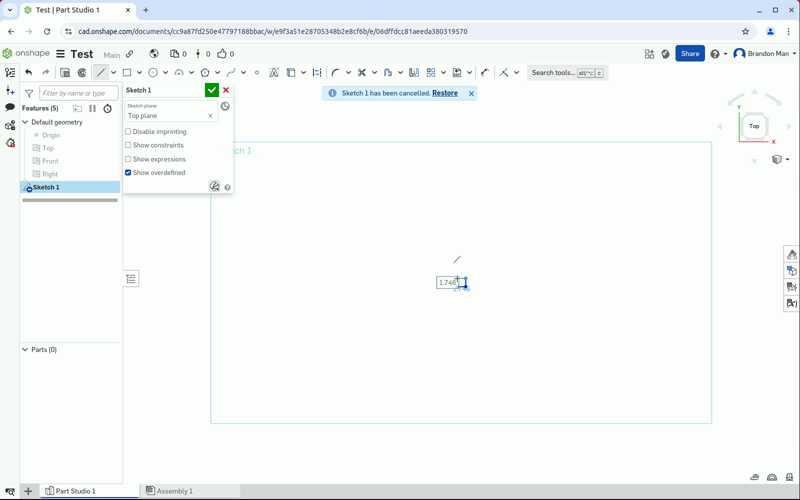
click(457, 278)
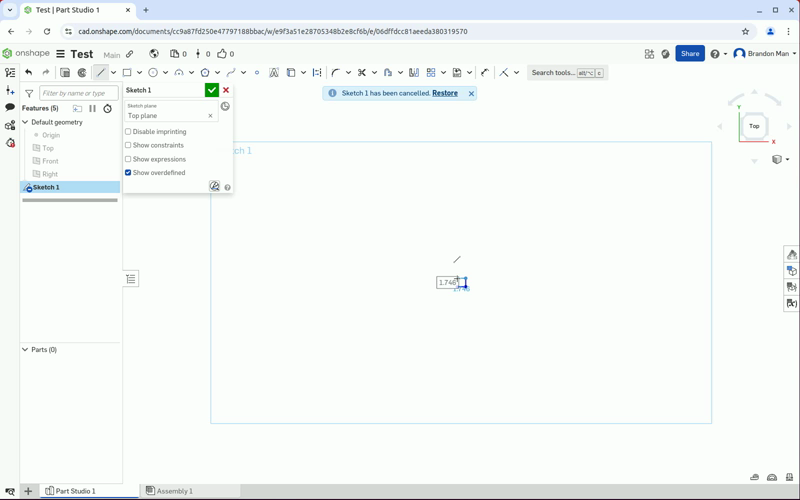
key_up(shift)
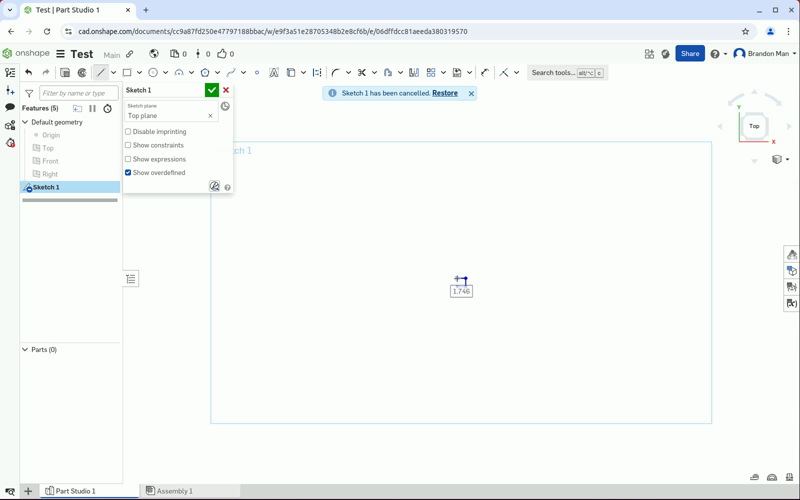
mouse_move(487, 278)
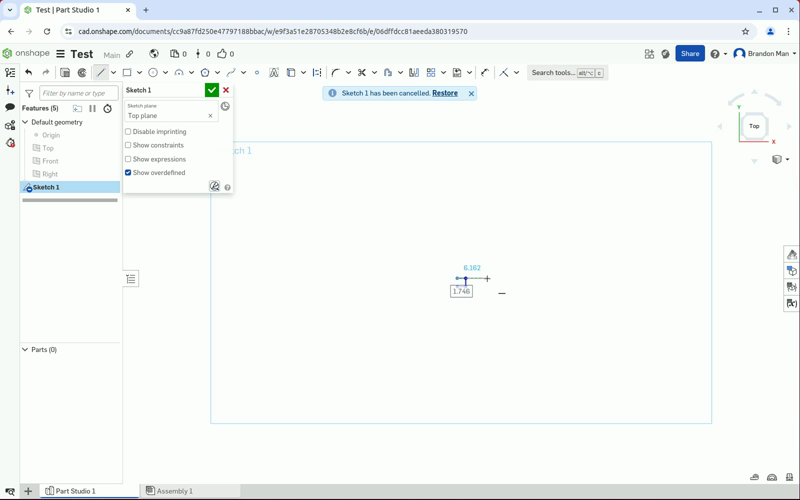
key_down(shift)
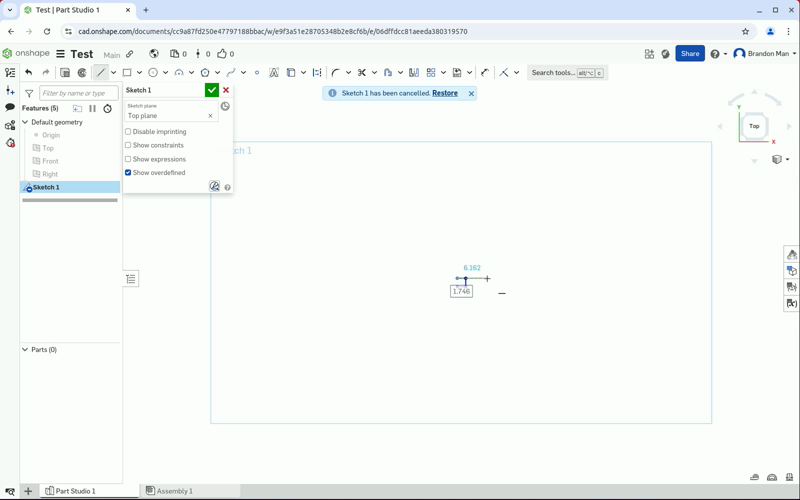
mouse_move(457, 286)
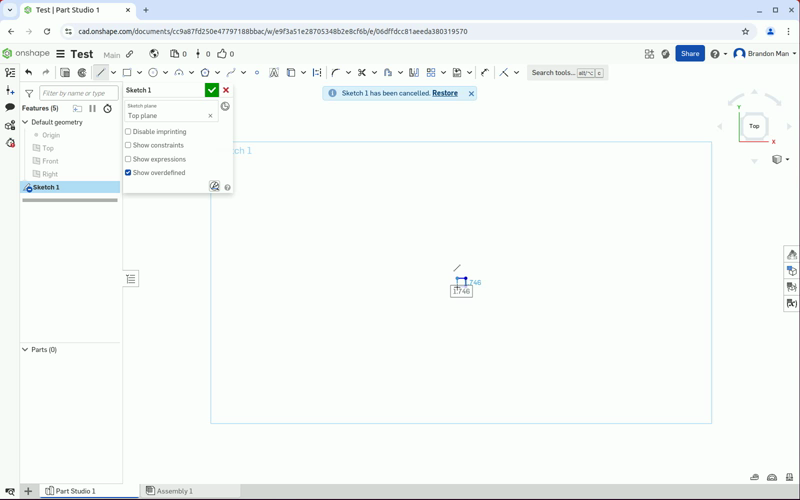
key_up(shift)
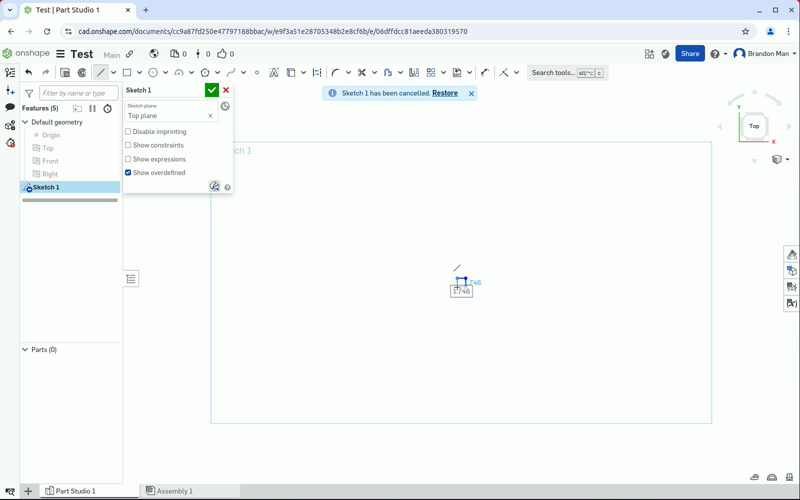
click(457, 286)
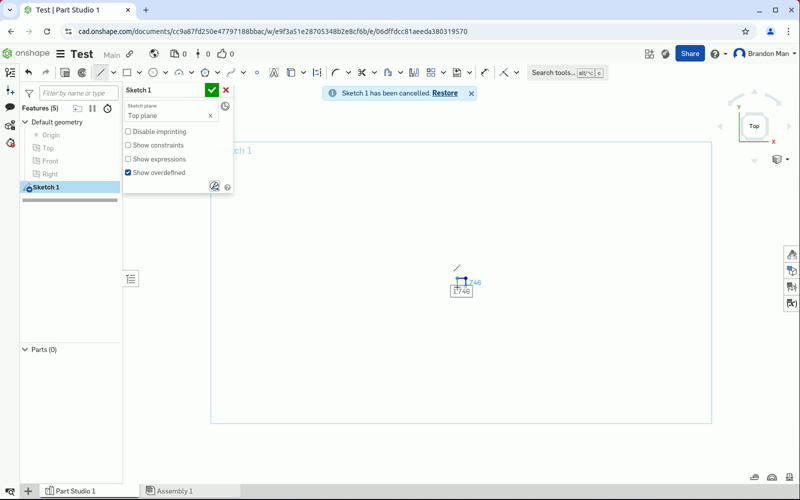
key(esc)
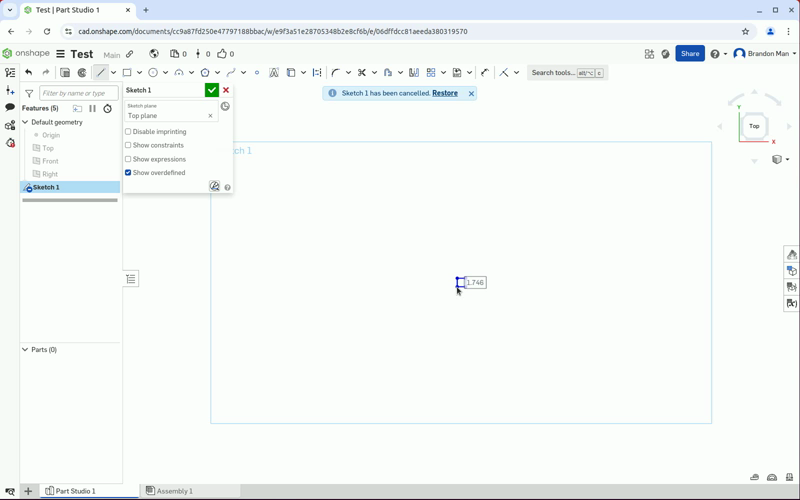
mouse_move(459, 278)
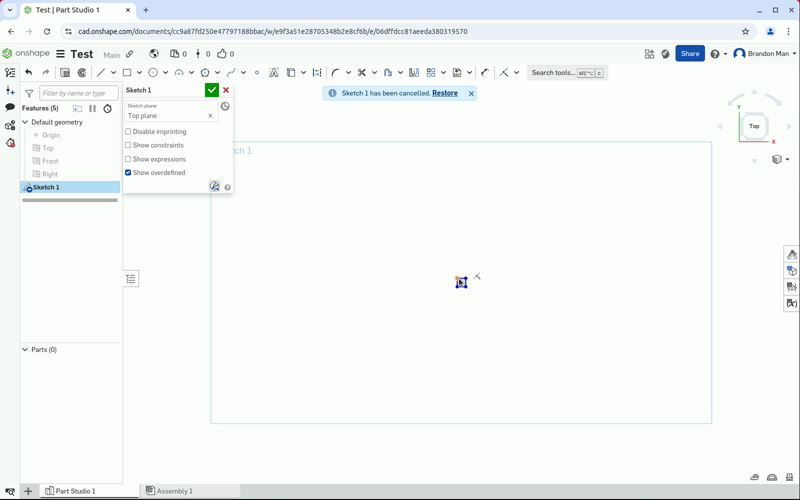
scroll(6)
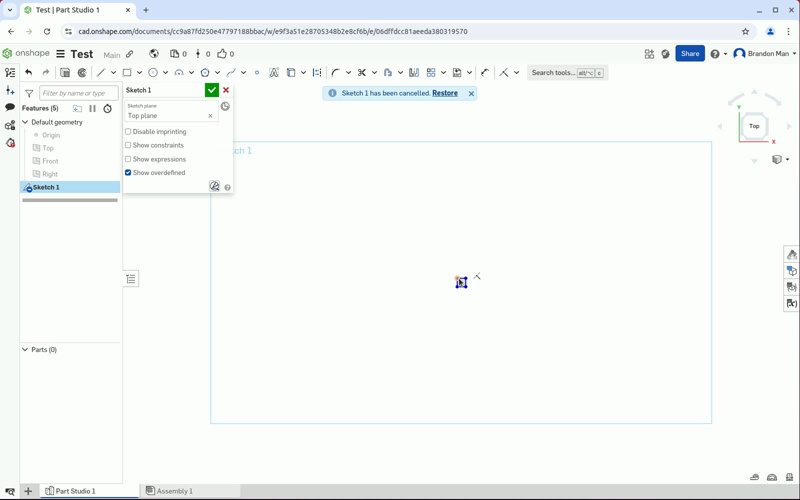
scroll(6)
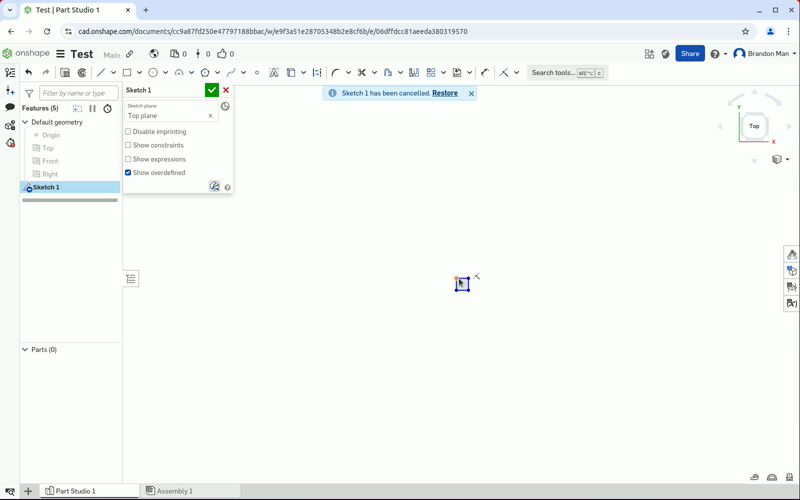
scroll(6)
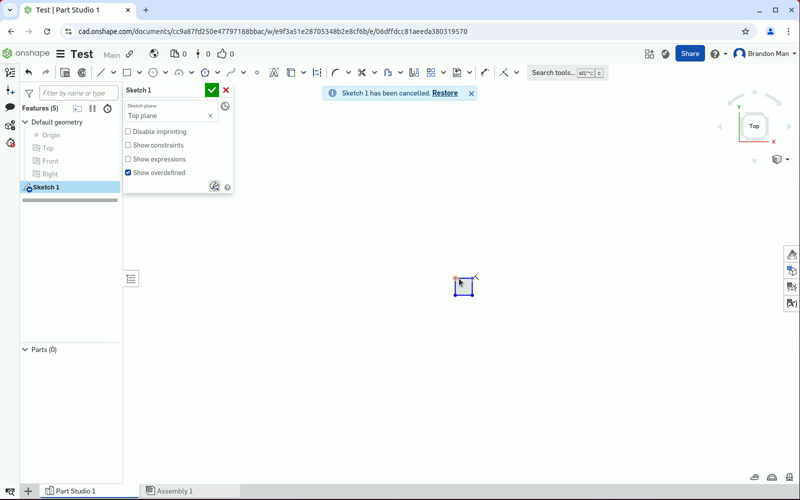
scroll(6)
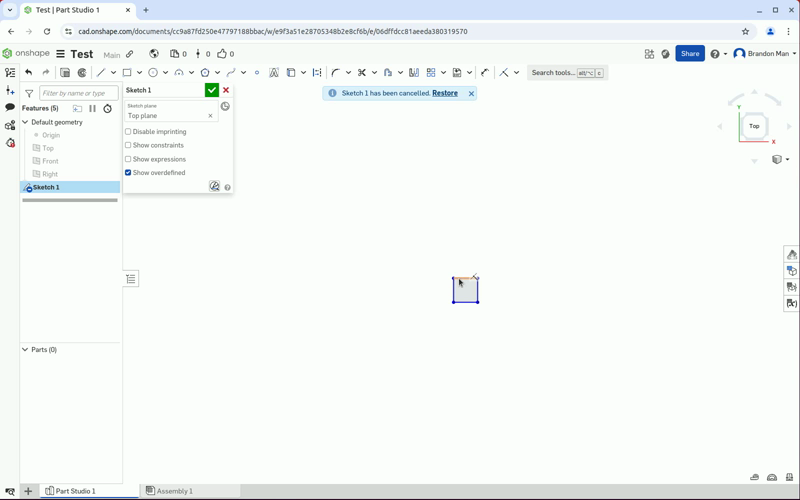
scroll(6)
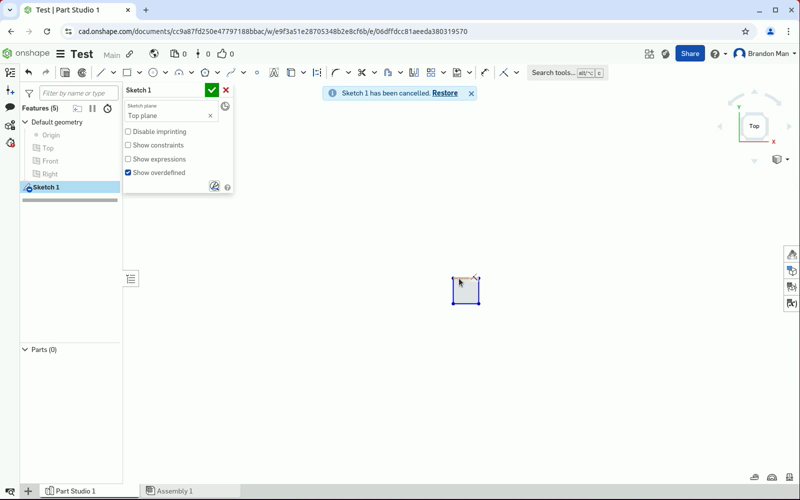
scroll(6)
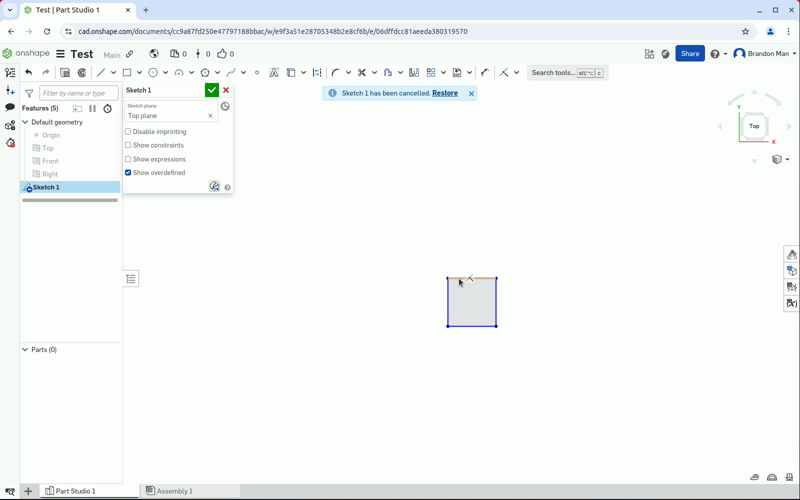
scroll(6)
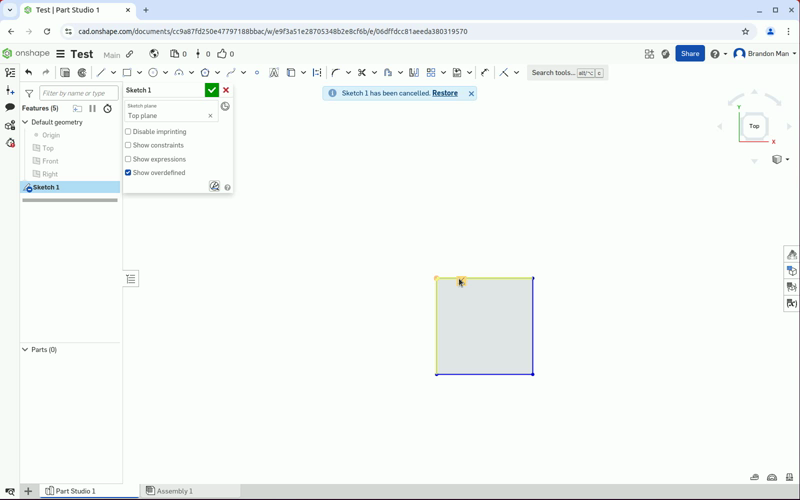
click(459, 278)
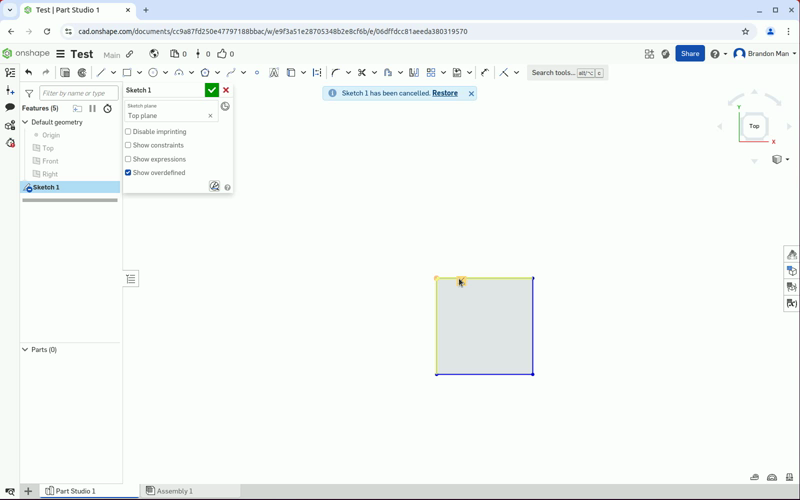
scroll(-6)
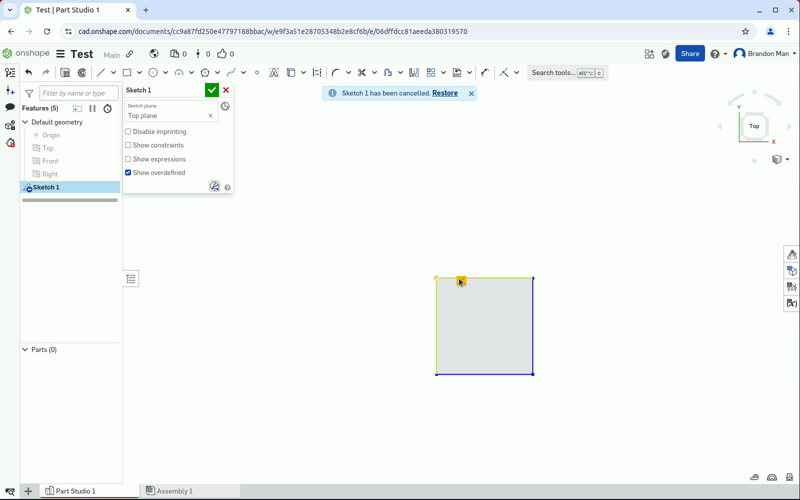
scroll(-6)
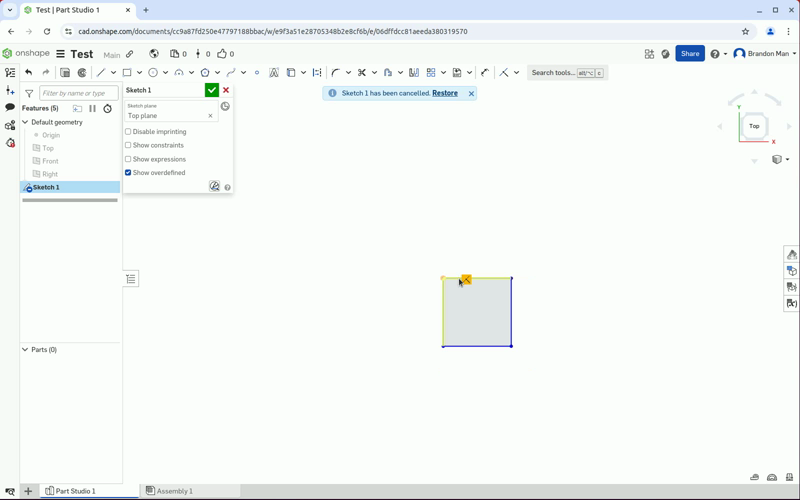
scroll(-6)
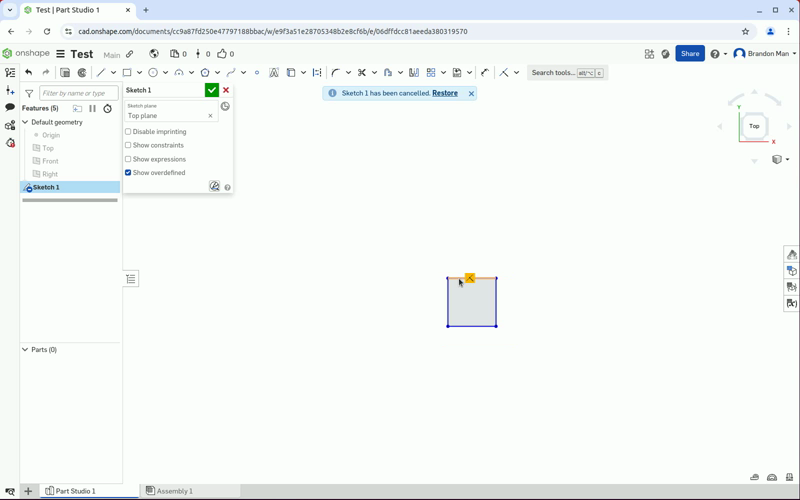
scroll(-6)
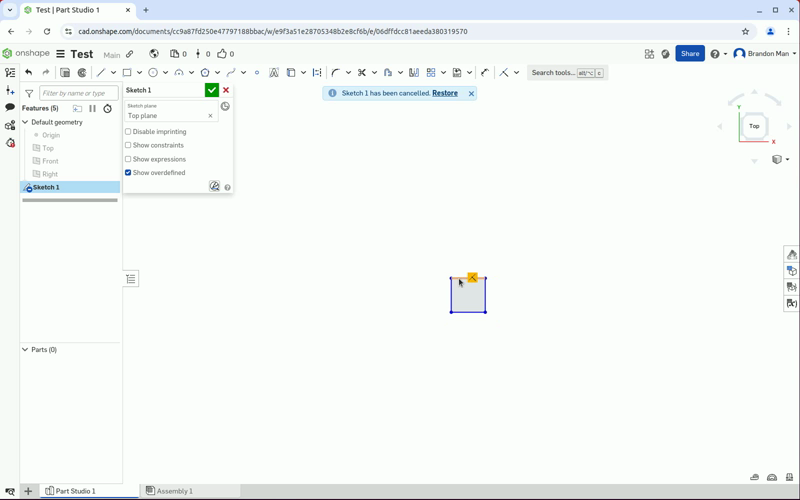
scroll(-6)
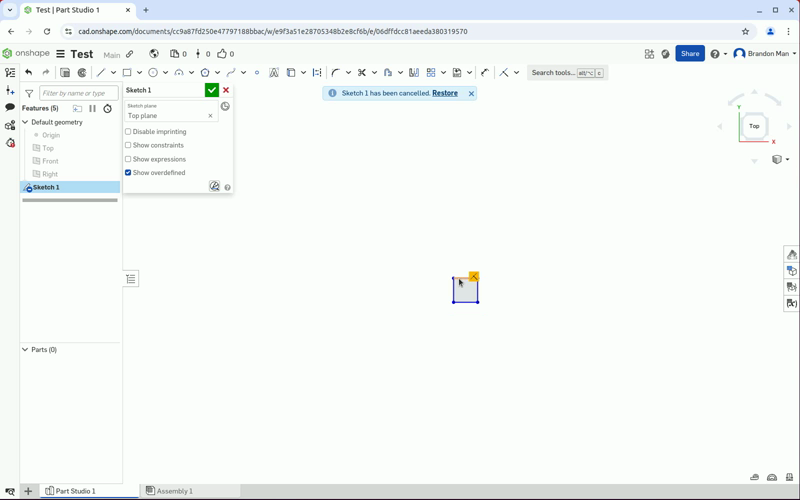
scroll(-6)
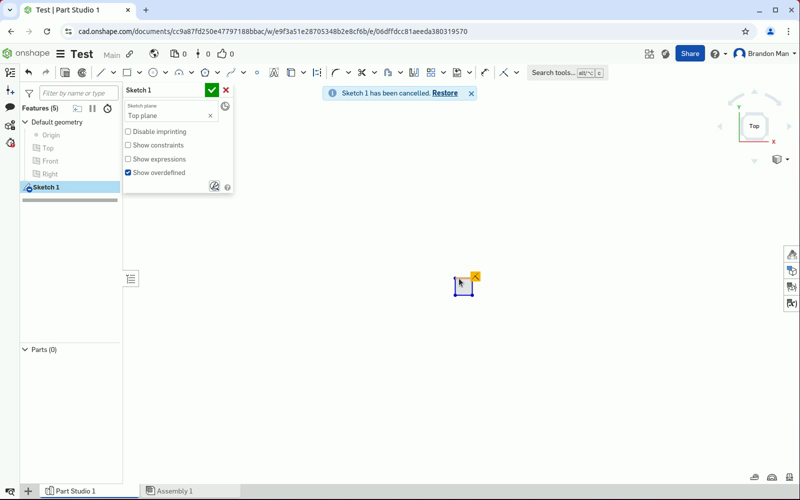
scroll(-6)
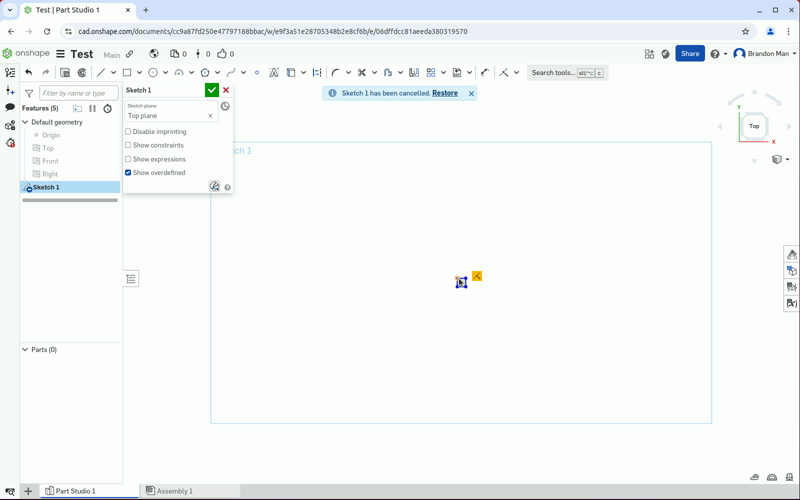
mouse_move(73, 352)
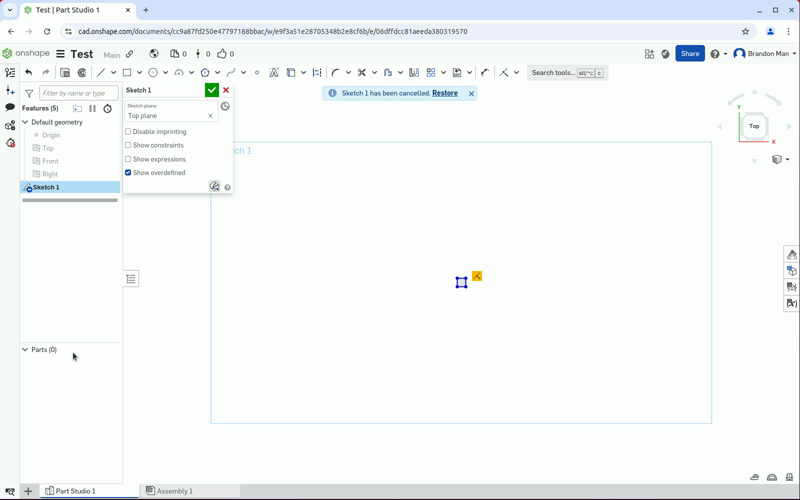
key(shift+y)
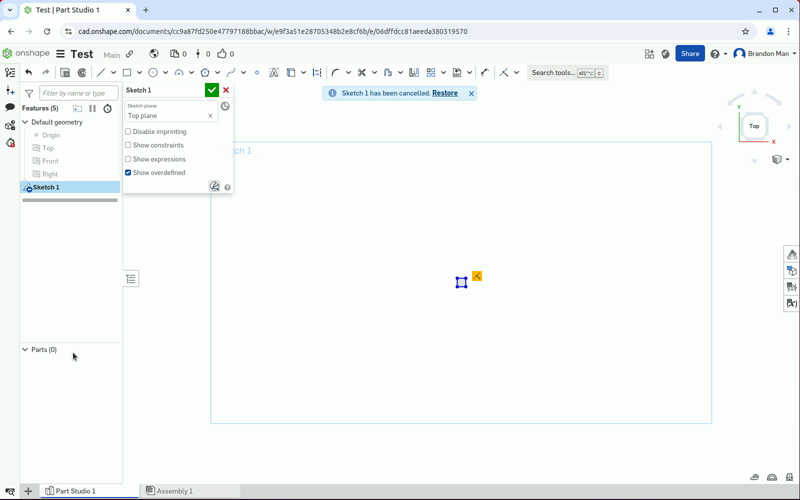
key(shift+e)
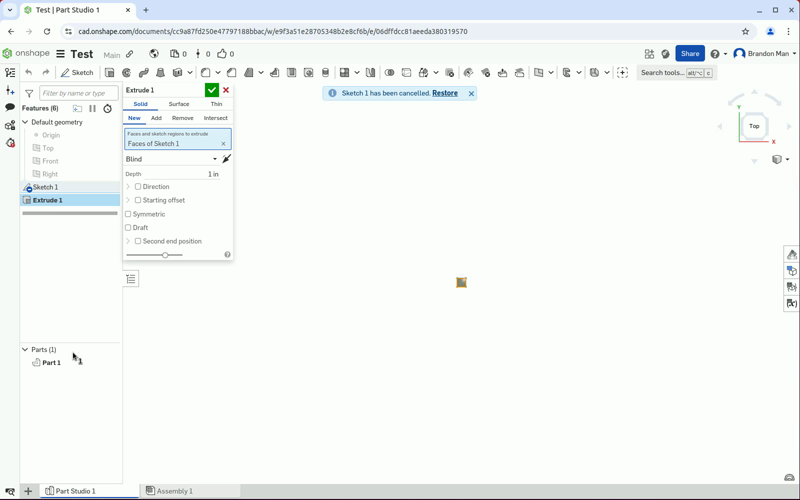
mouse_move(143, 106)
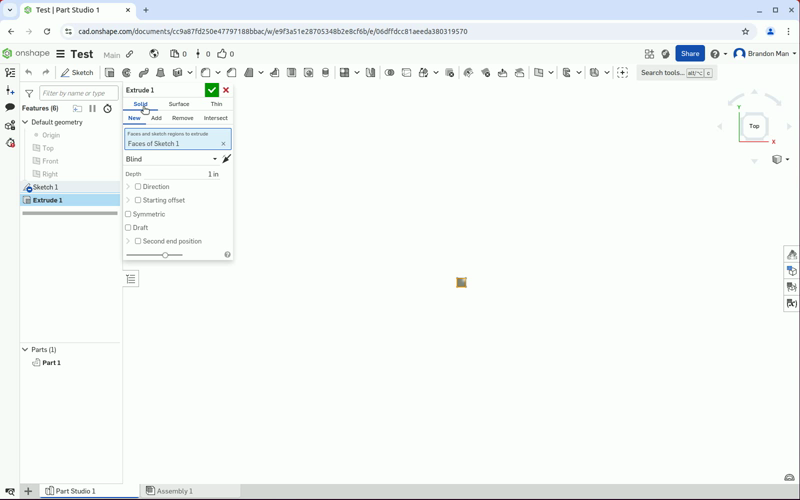
click(143, 106)
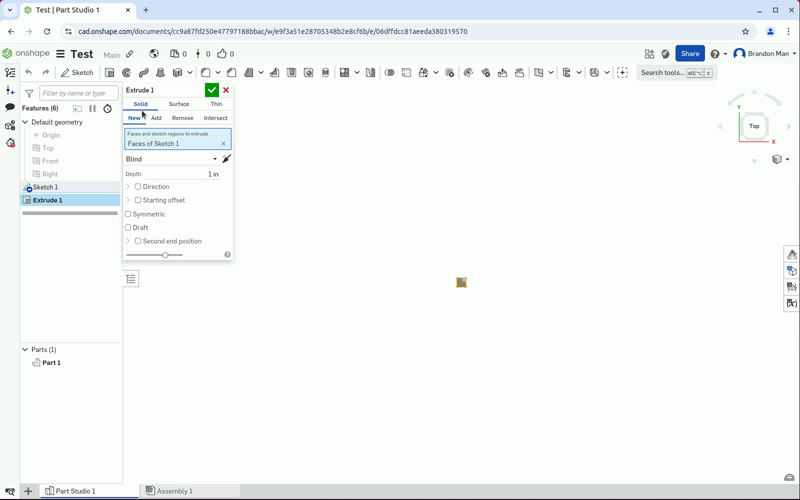
mouse_move(137, 120)
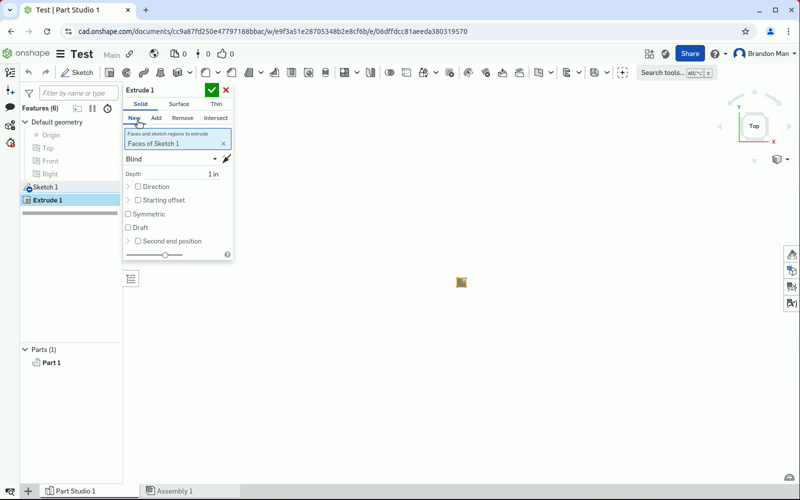
click(137, 120)
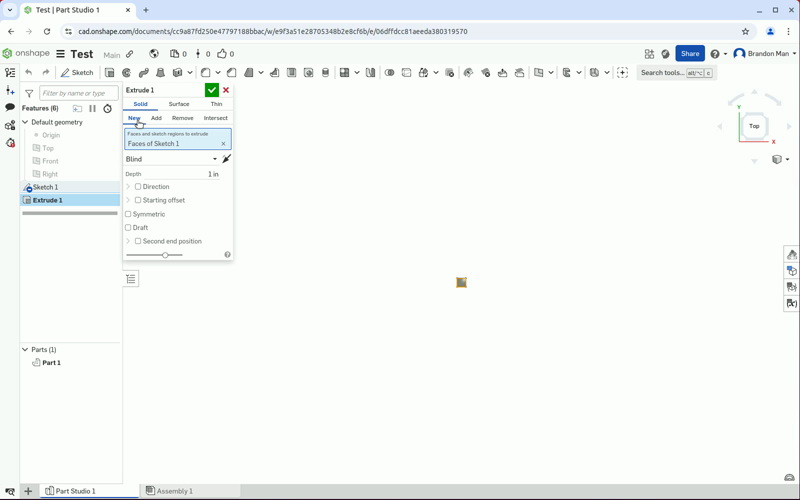
key(tab, 4)
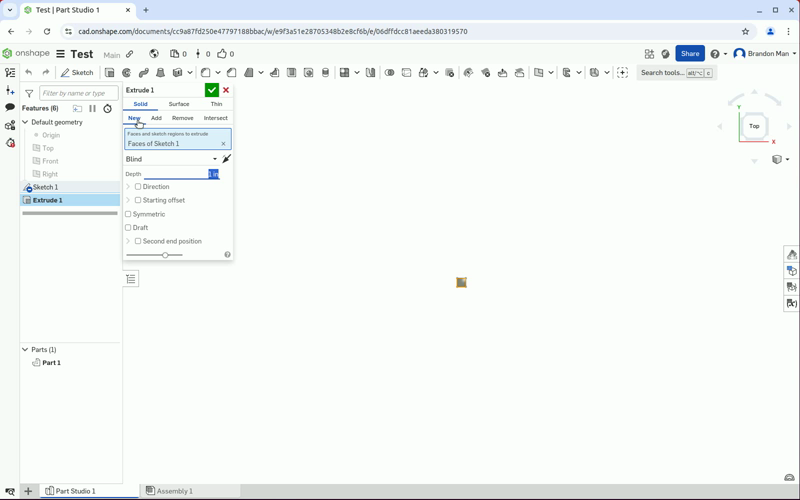
text(23.108)
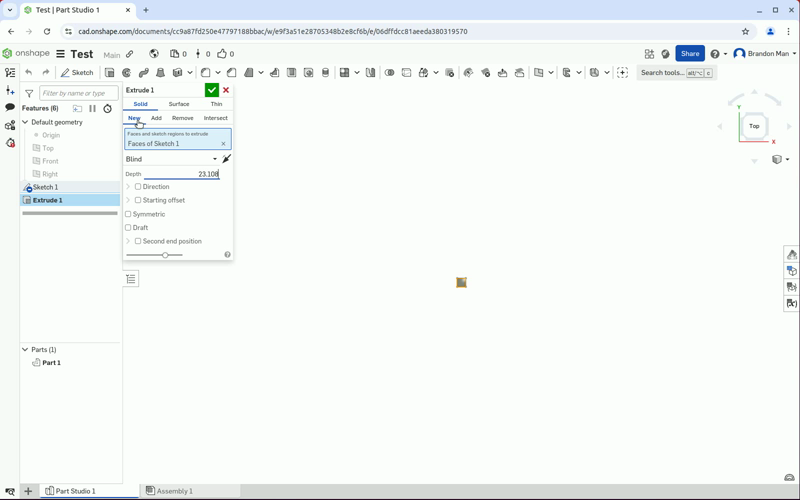
key(enter)
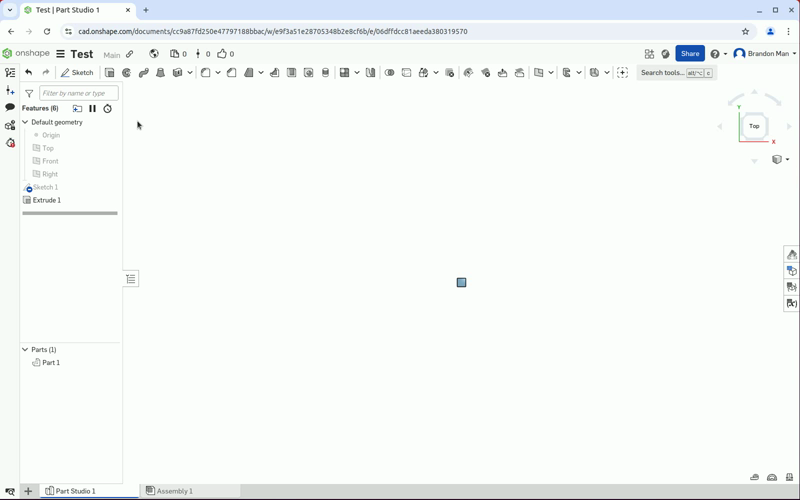
key(shift+h)
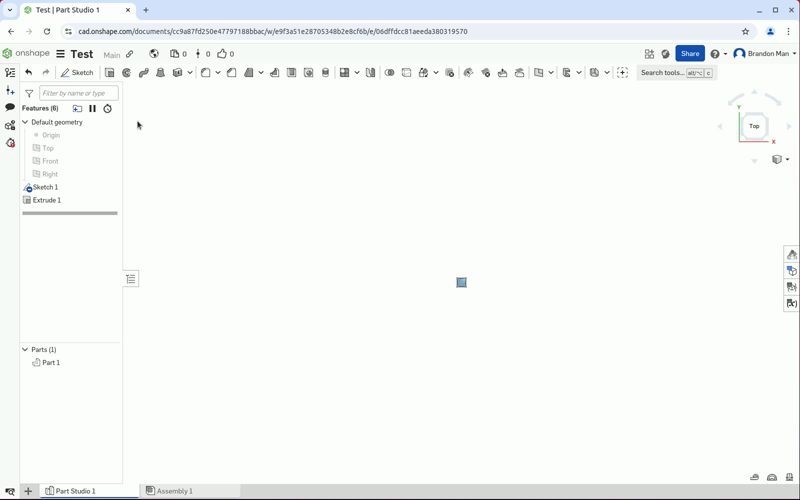
key(shift+h)
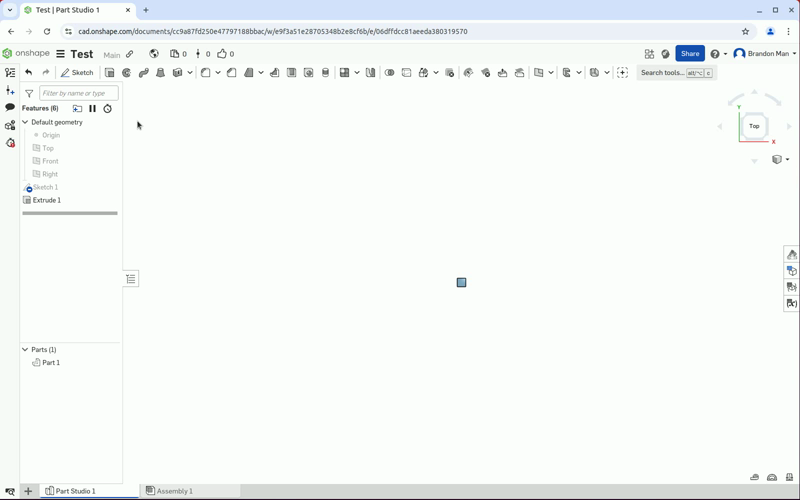
mouse_move(73, 189)
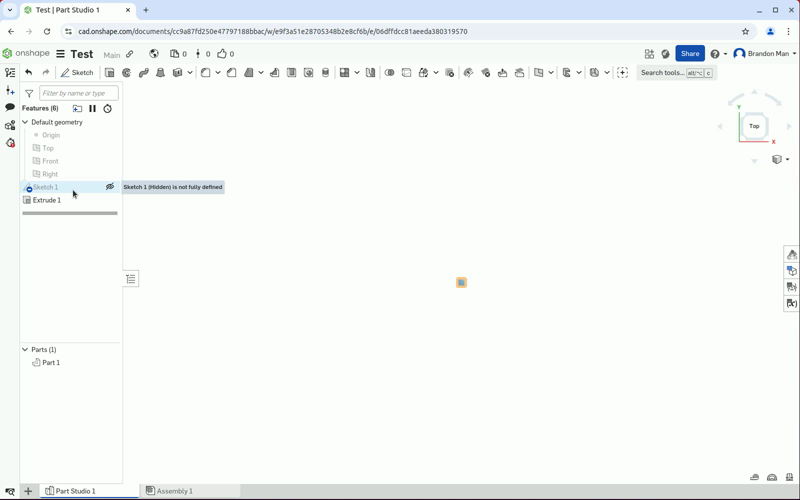
click(73, 189)
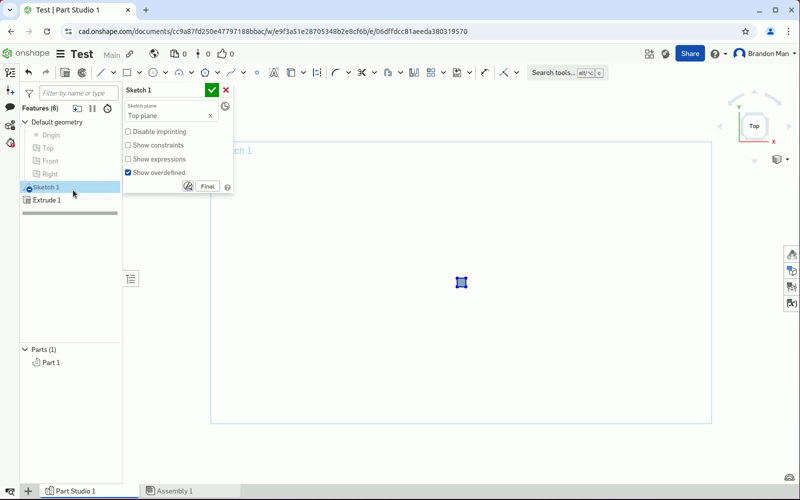
mouse_move(229, 92)
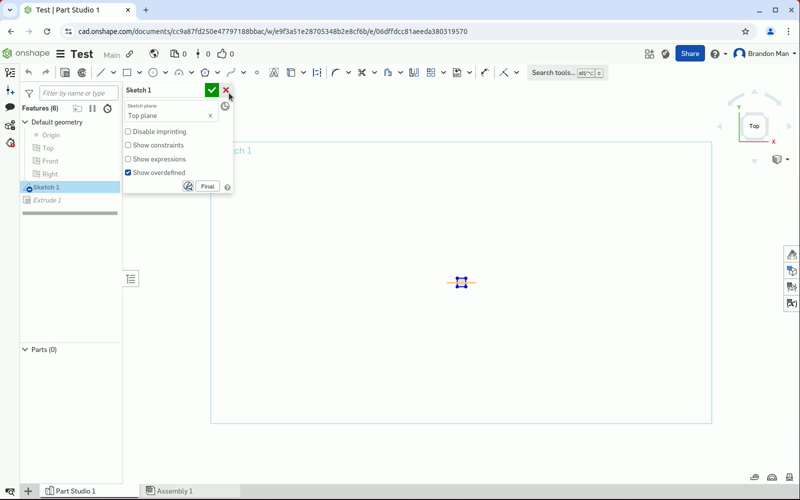
click(229, 92)
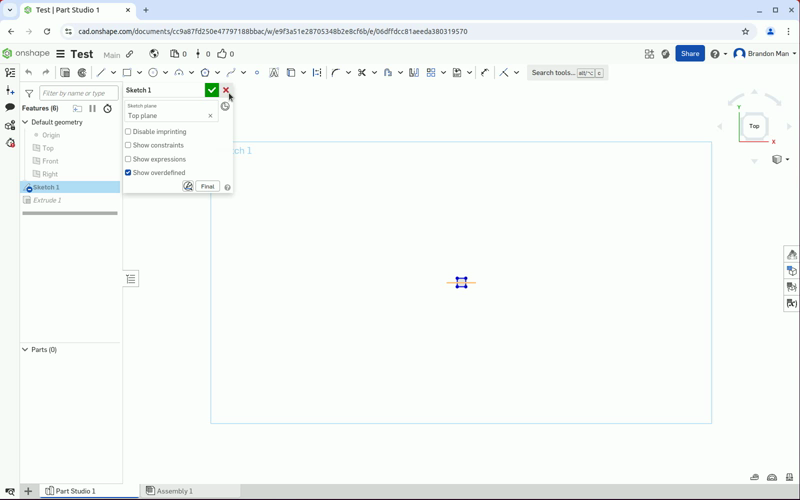
key(shift+s)
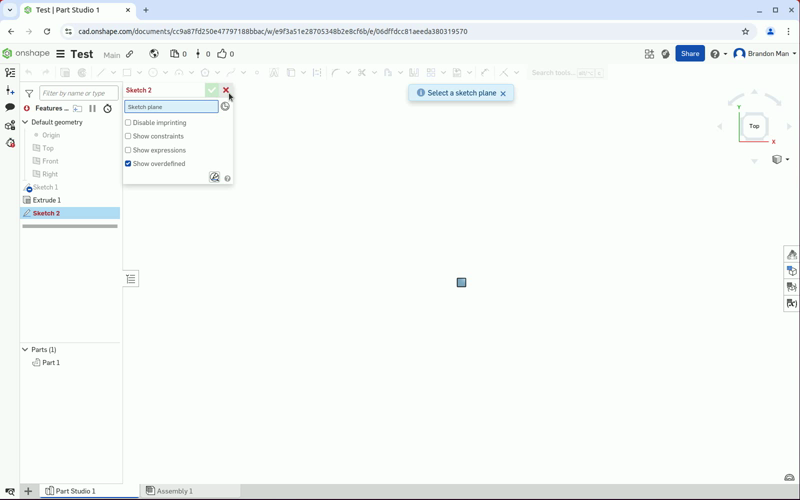
mouse_move(73, 150)
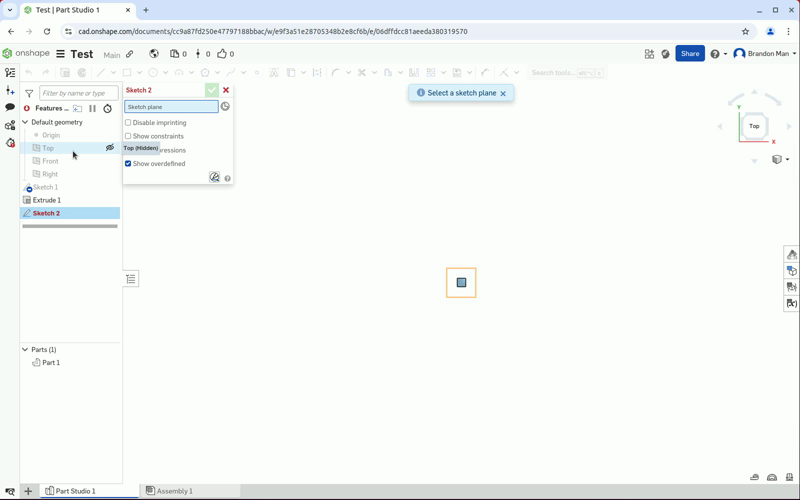
click(73, 150)
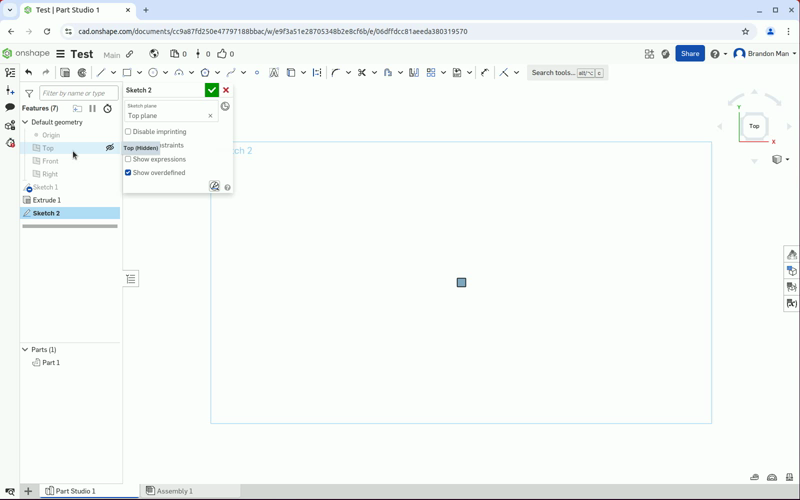
mouse_move(73, 352)
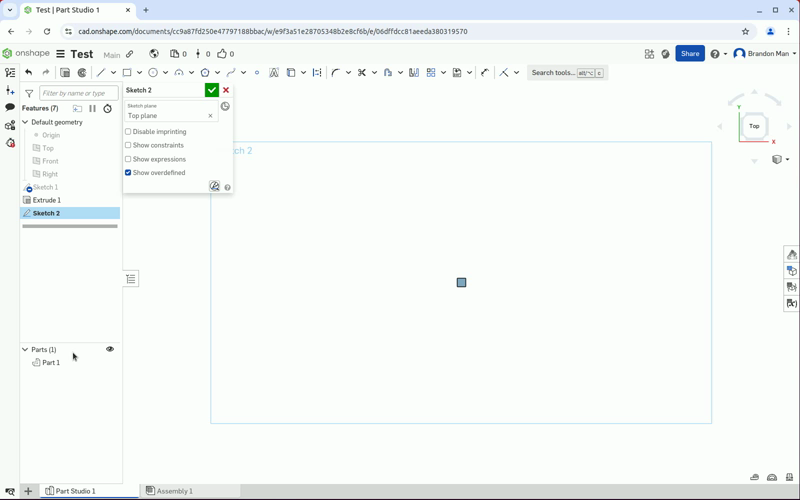
key(y)
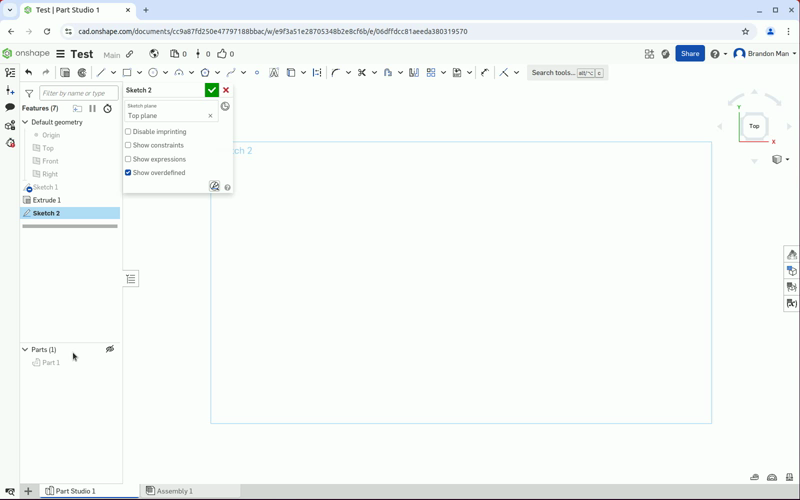
key(l)
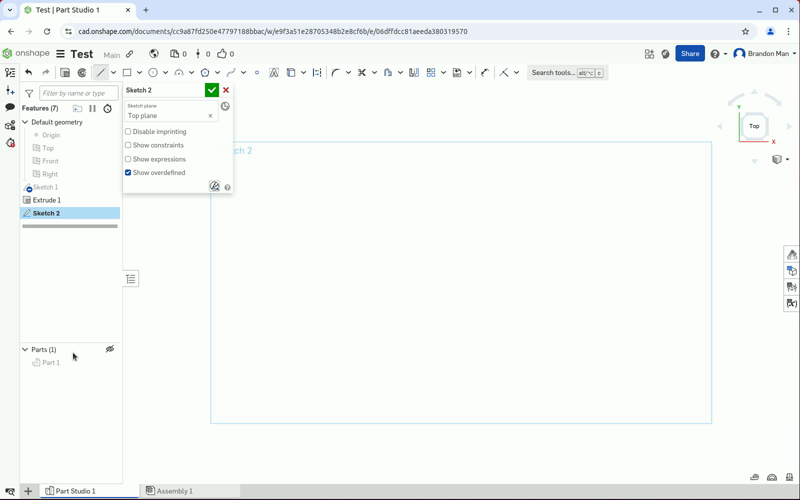
key_down(shift)
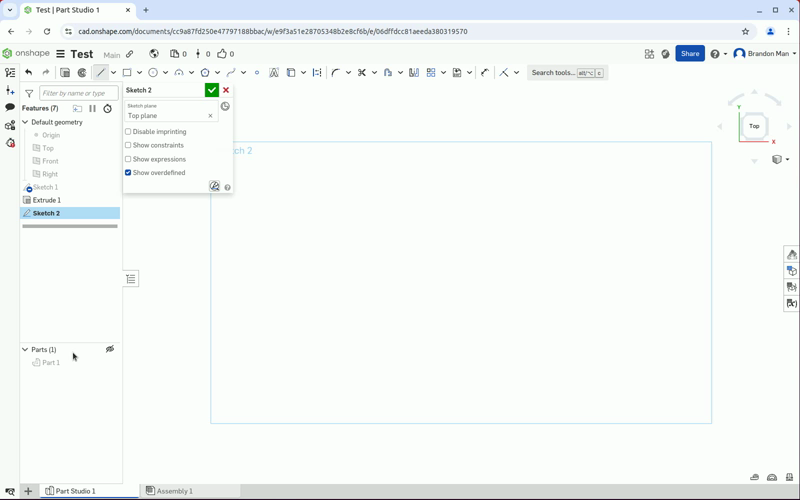
mouse_move(457, 286)
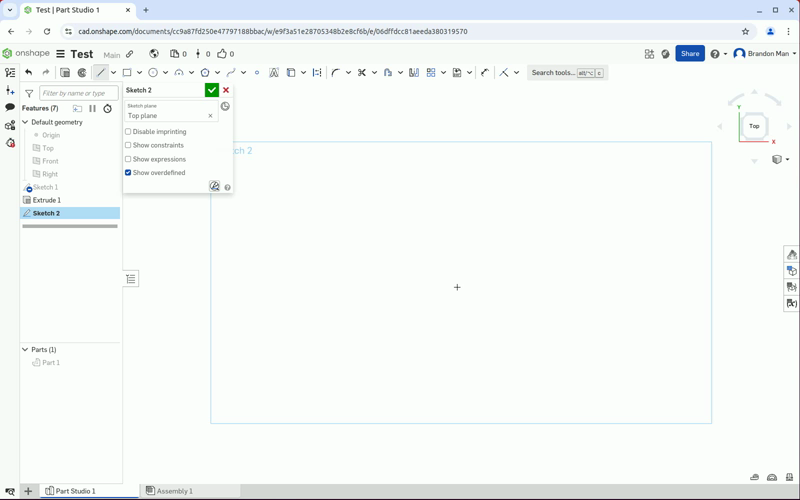
click(457, 286)
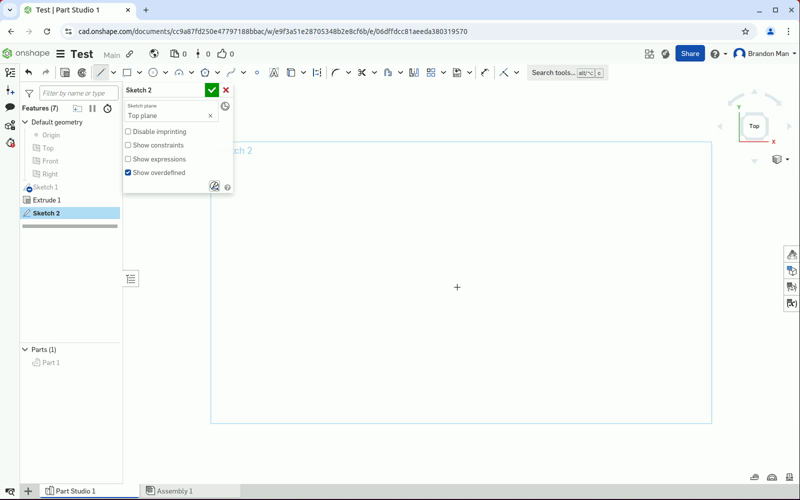
key_up(shift)
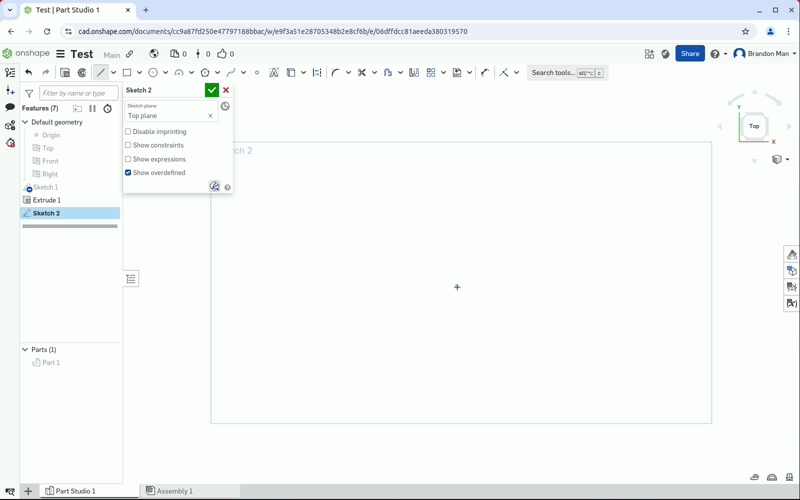
key_down(shift)
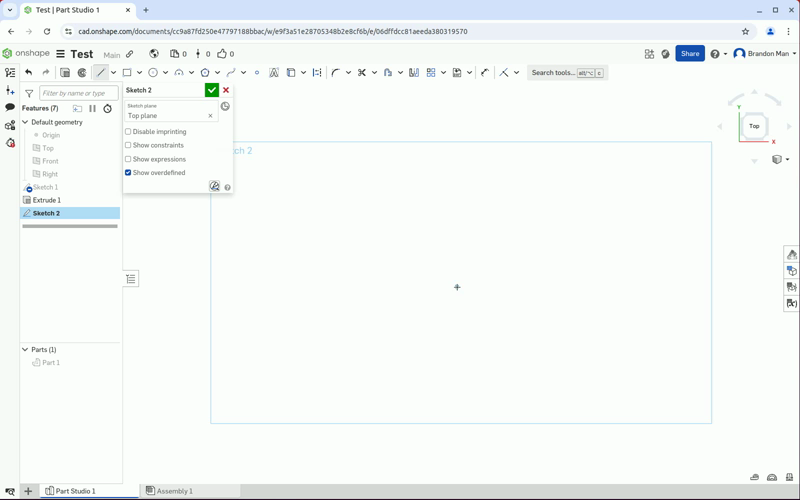
mouse_move(487, 286)
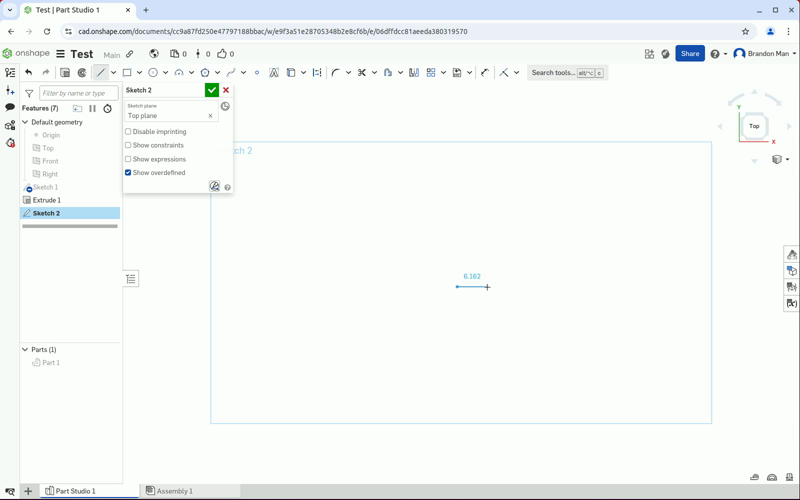
mouse_move(465, 286)
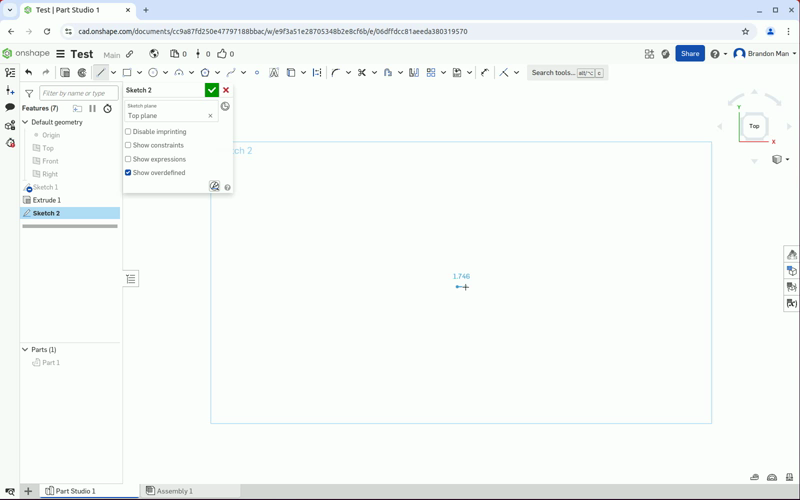
click(465, 286)
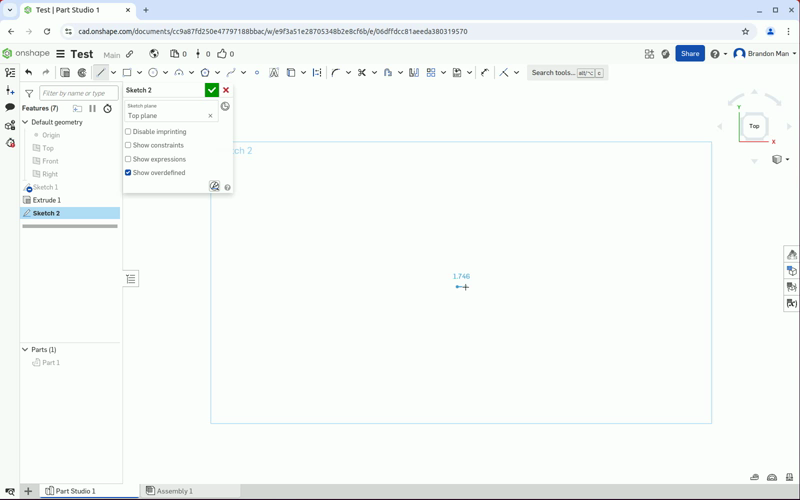
key_up(shift)
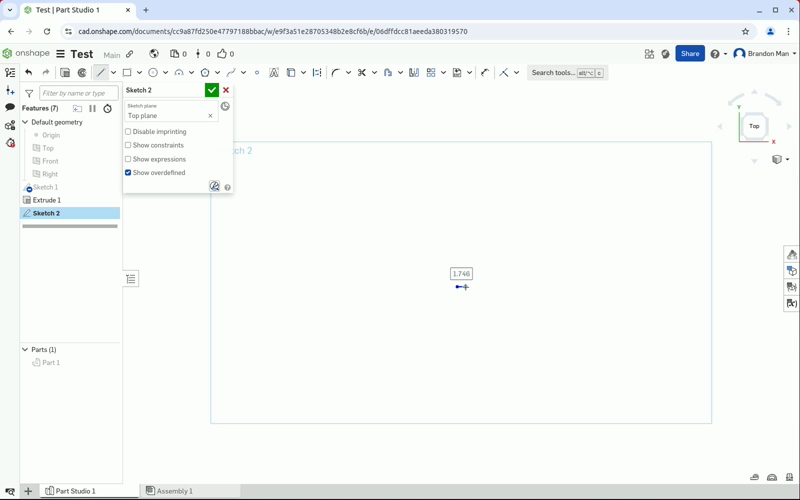
key_down(shift)
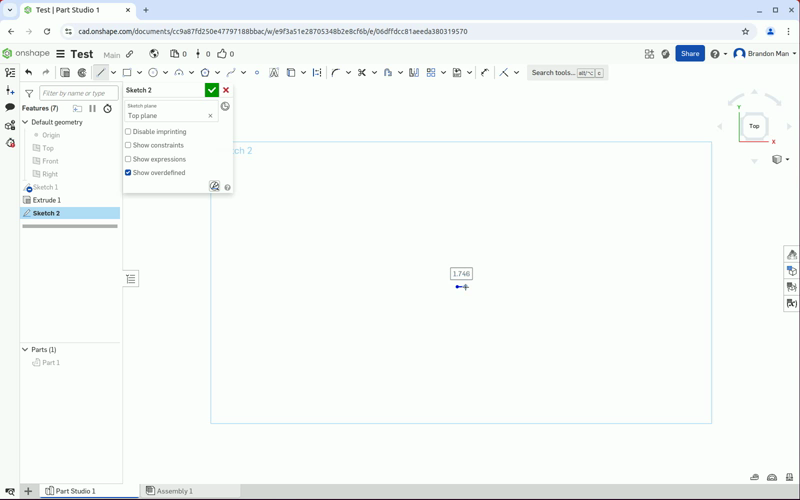
mouse_move(495, 286)
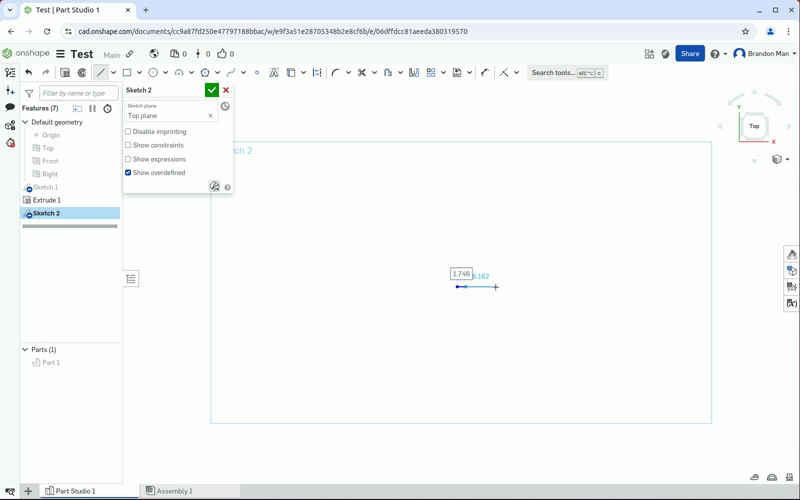
mouse_move(465, 278)
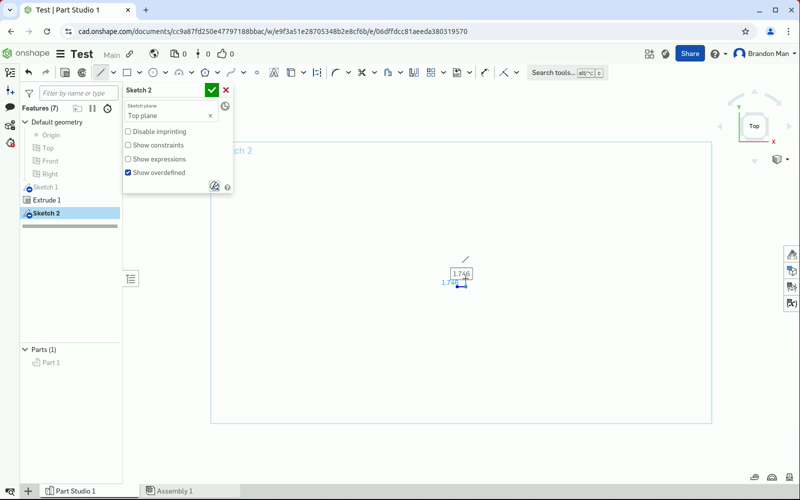
click(465, 278)
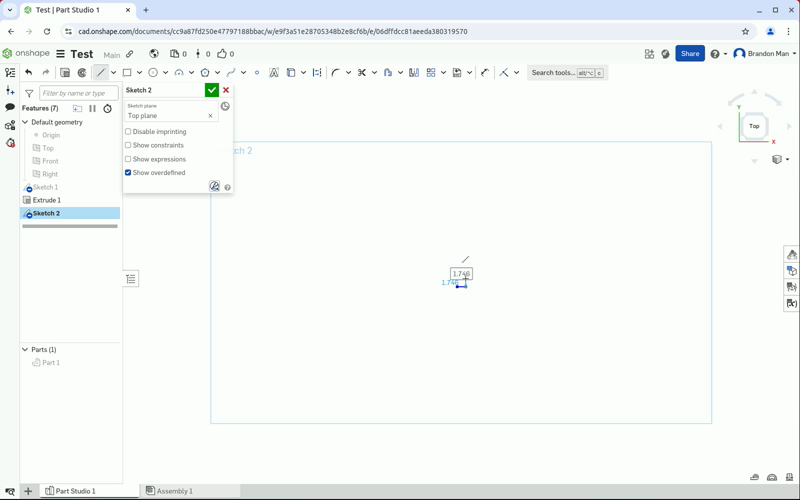
key_up(shift)
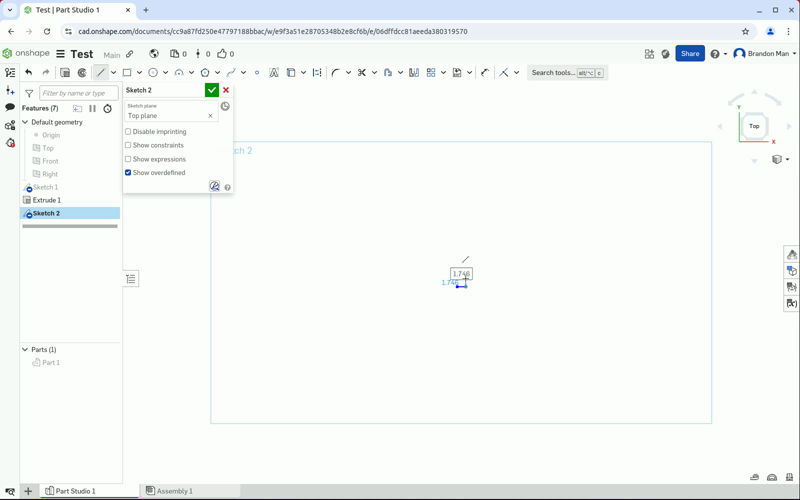
key_down(shift)
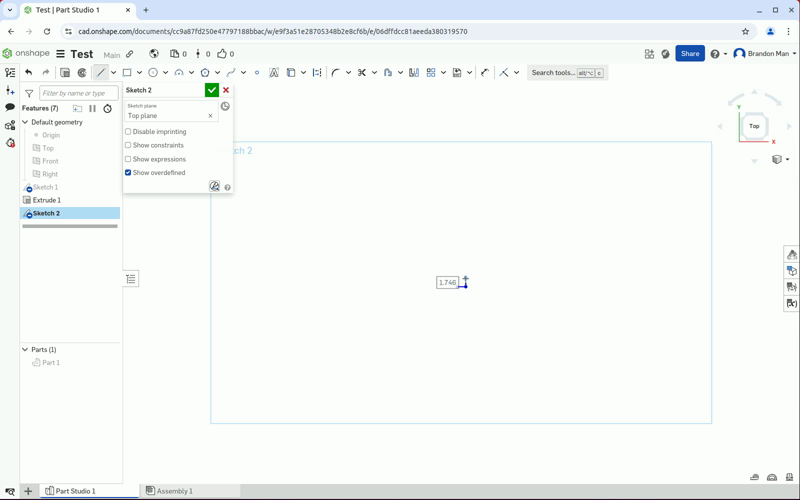
mouse_move(495, 278)
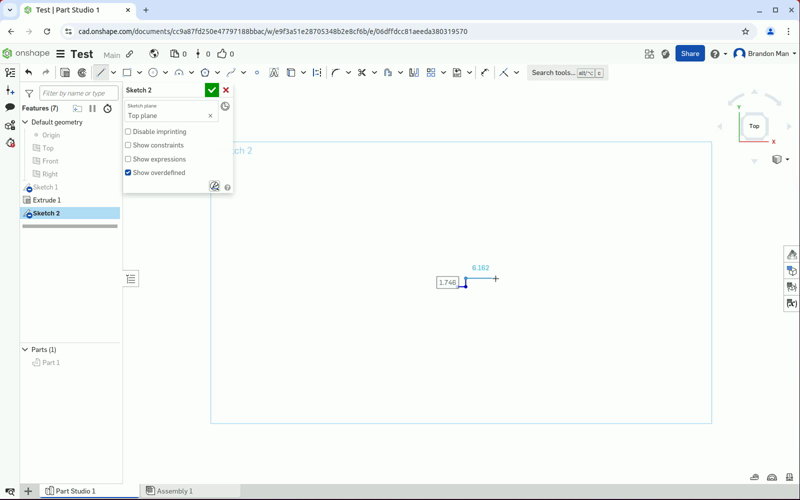
mouse_move(457, 278)
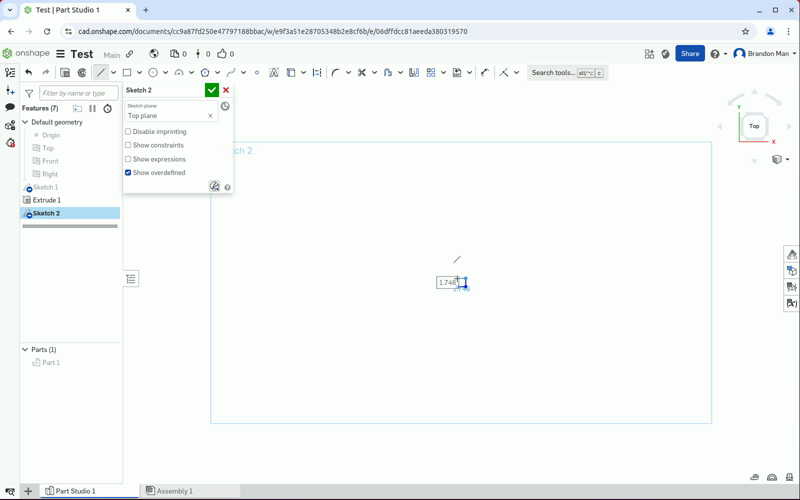
click(457, 278)
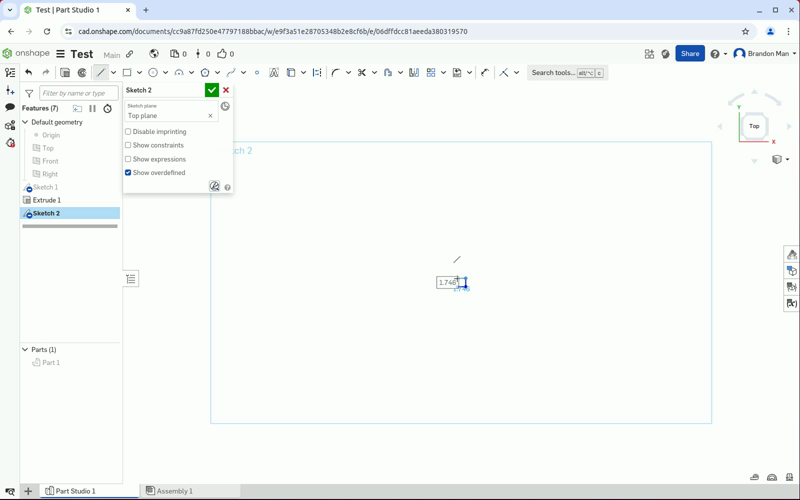
key_up(shift)
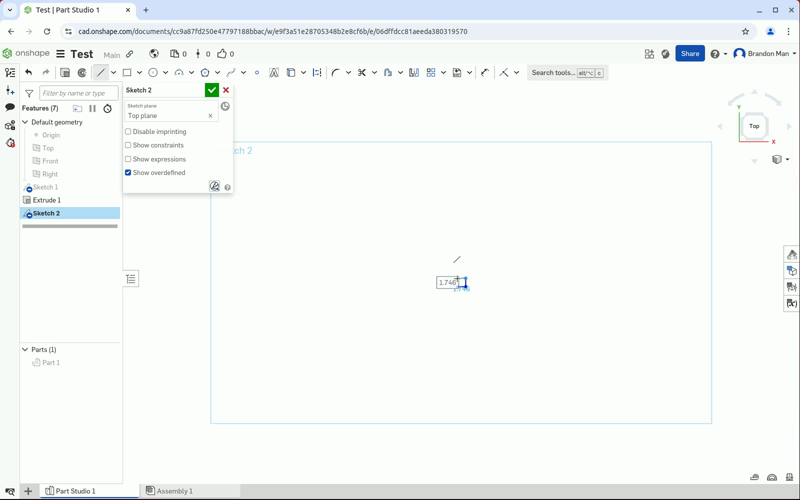
mouse_move(487, 278)
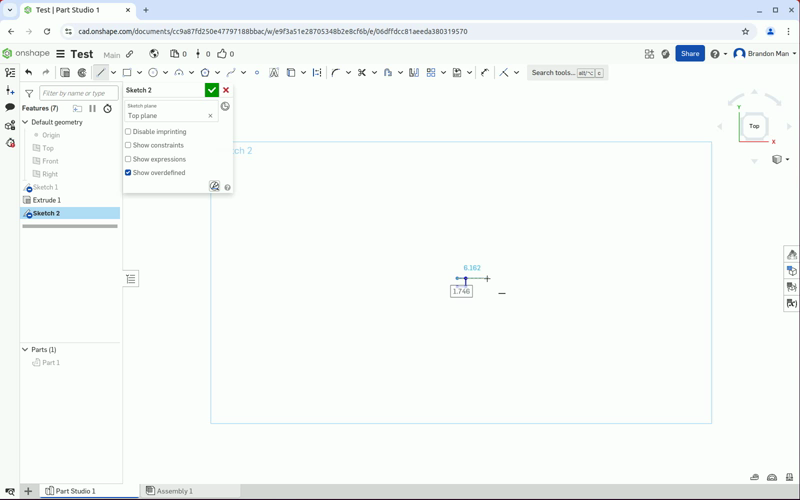
key_down(shift)
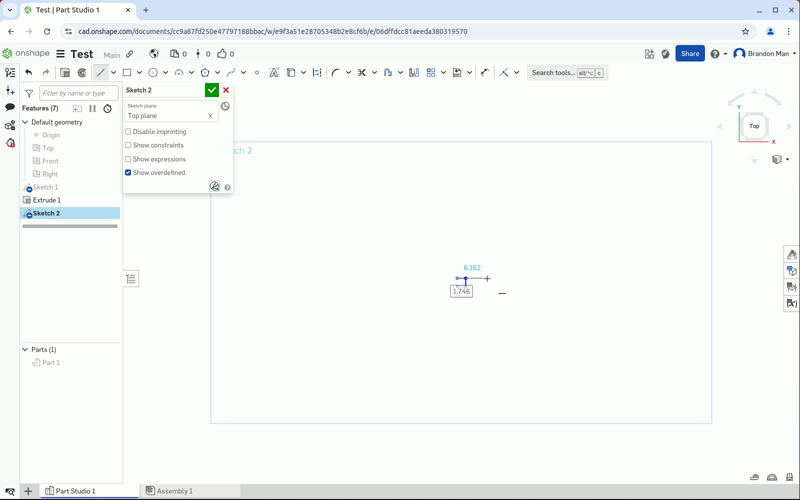
mouse_move(457, 286)
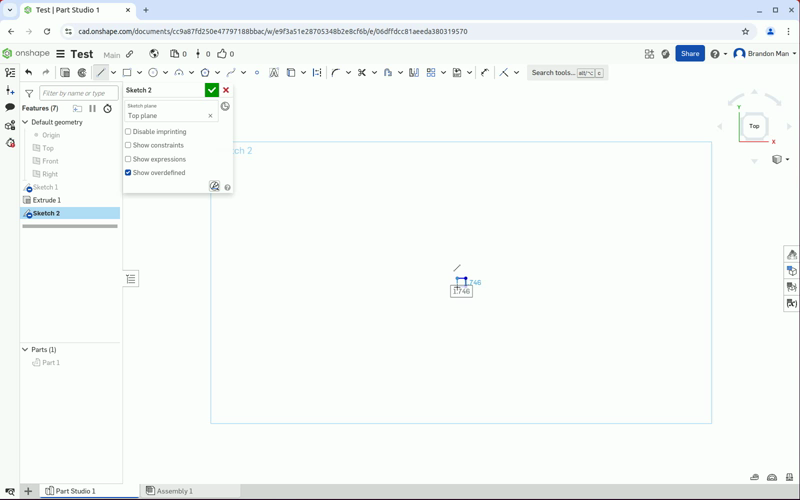
key_up(shift)
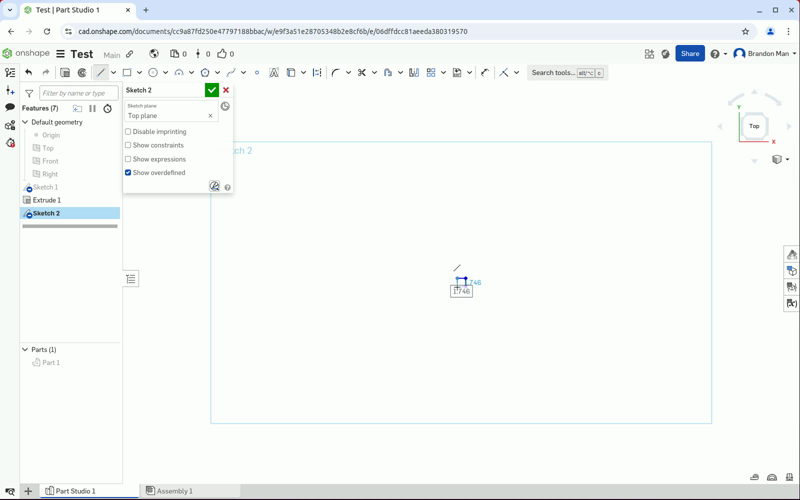
click(457, 286)
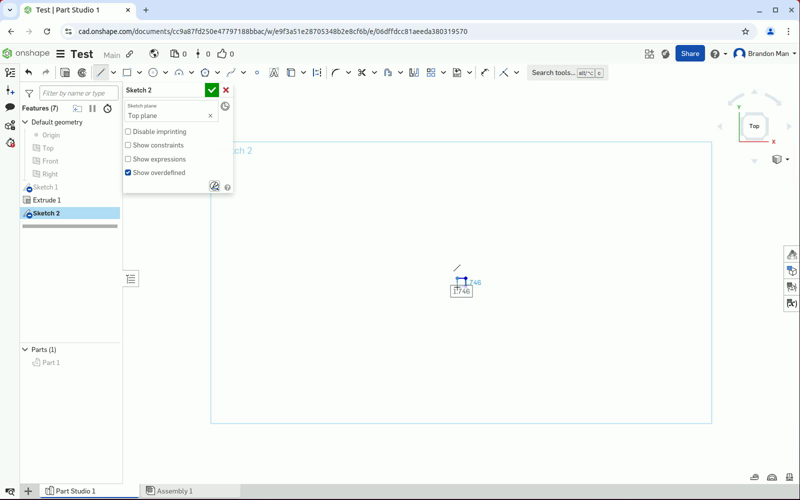
key(esc)
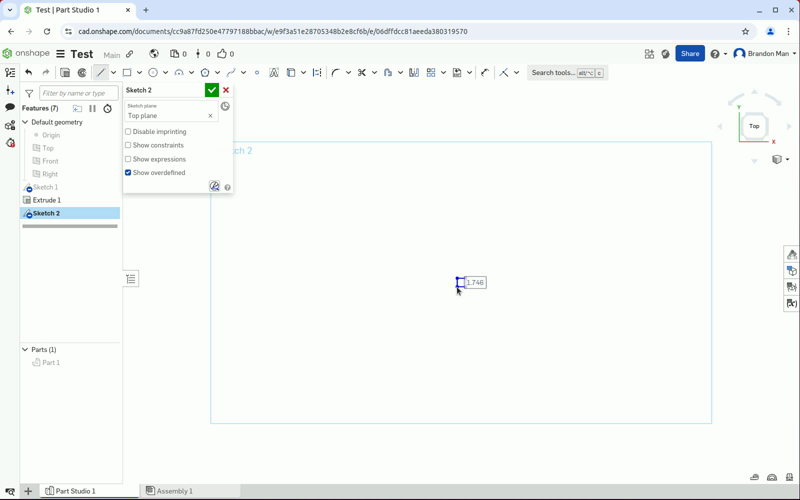
mouse_move(464, 278)
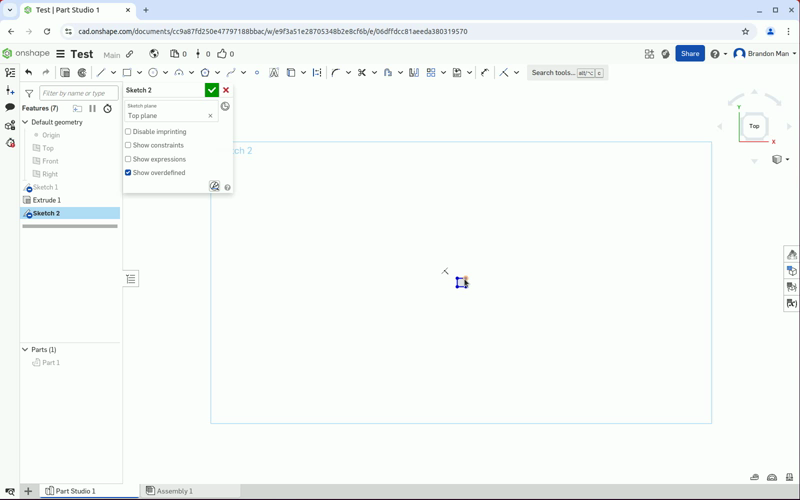
scroll(6)
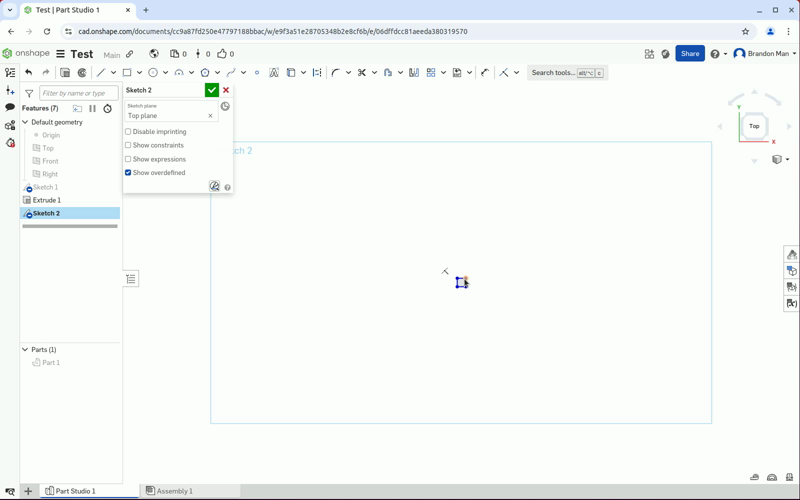
scroll(6)
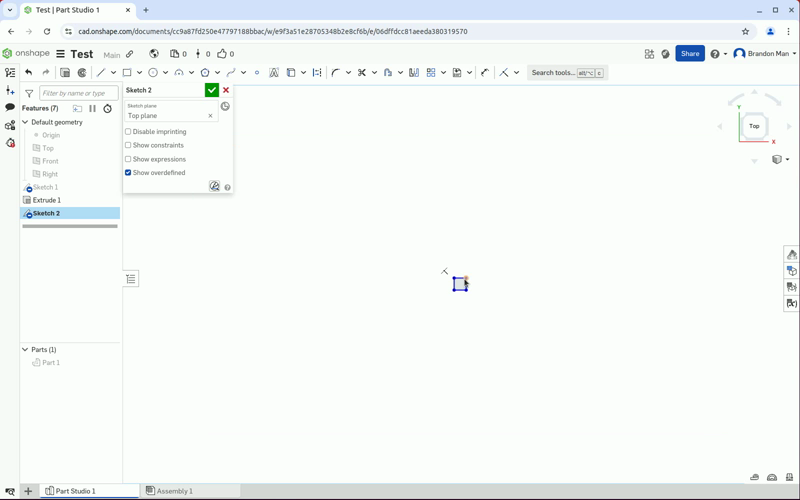
scroll(6)
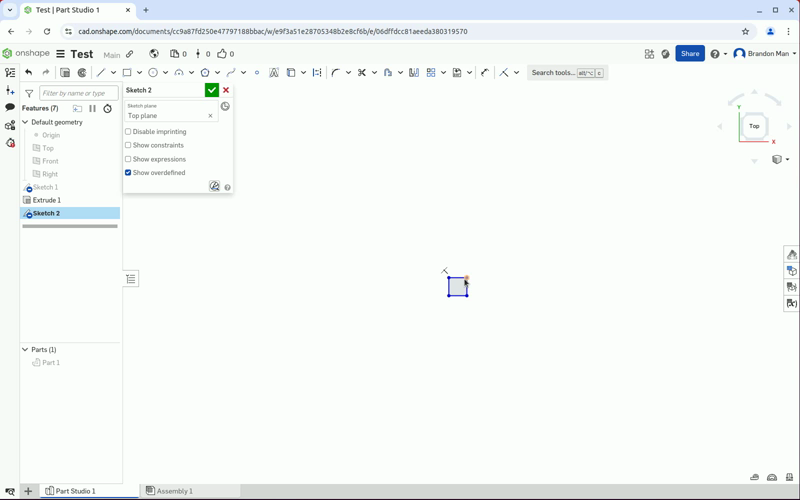
scroll(6)
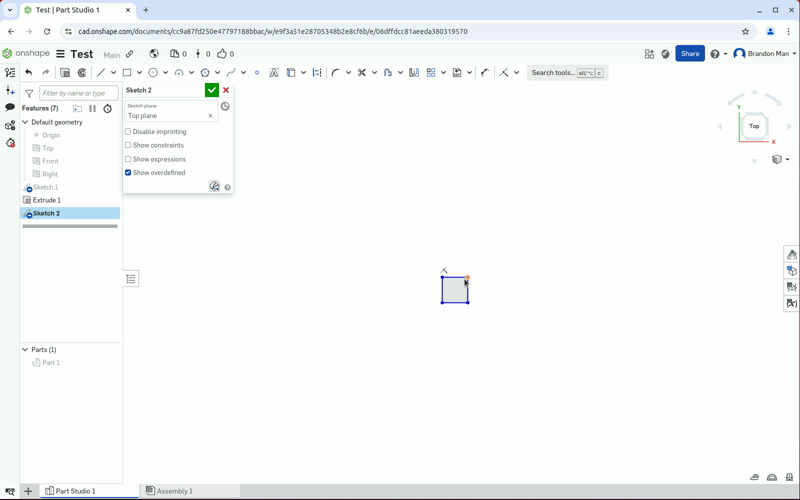
scroll(6)
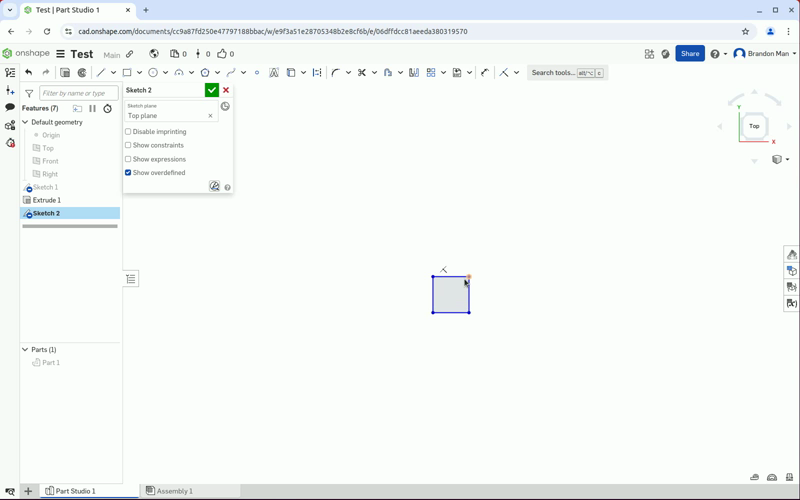
scroll(6)
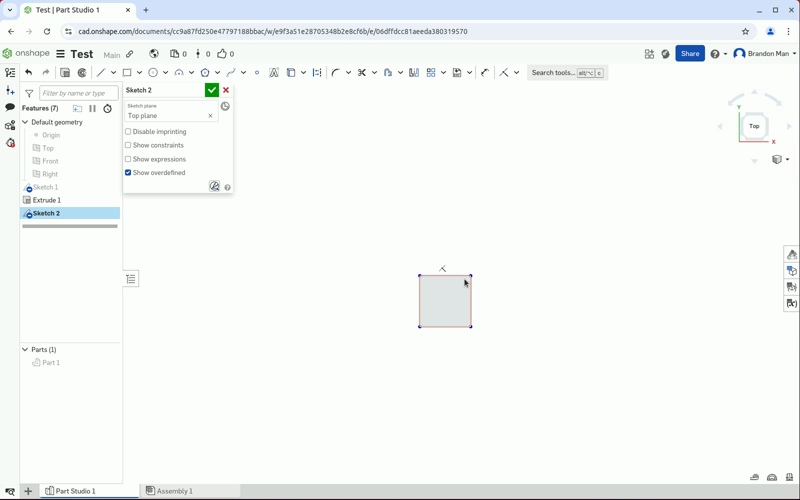
scroll(6)
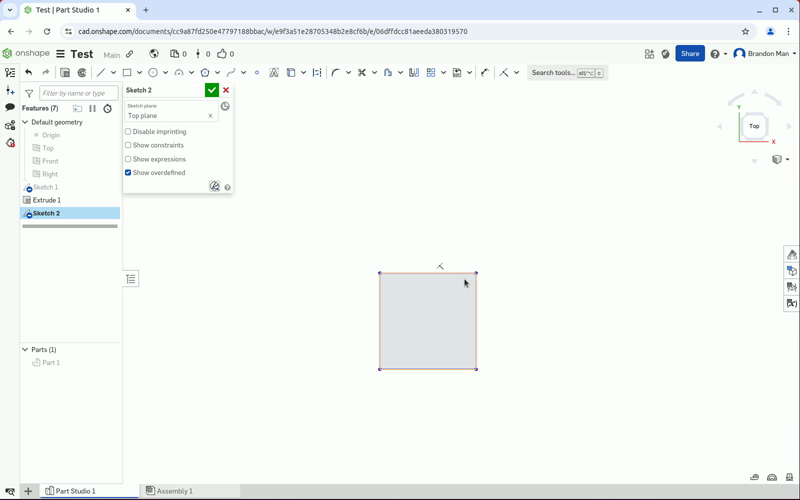
click(464, 278)
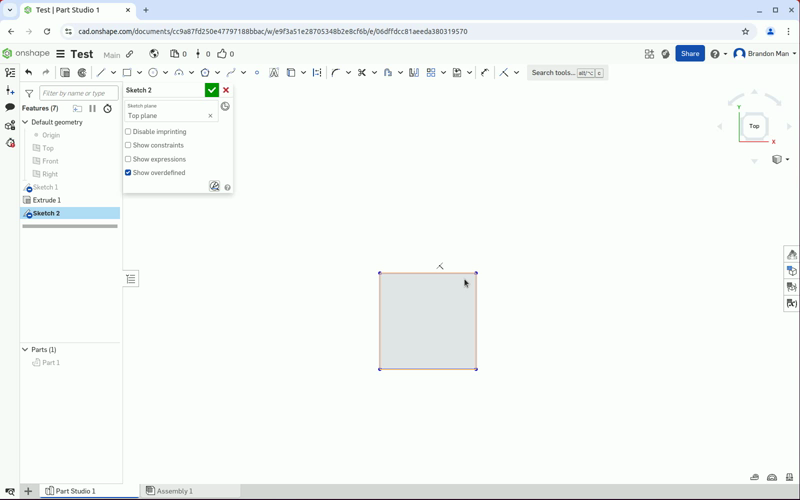
scroll(-6)
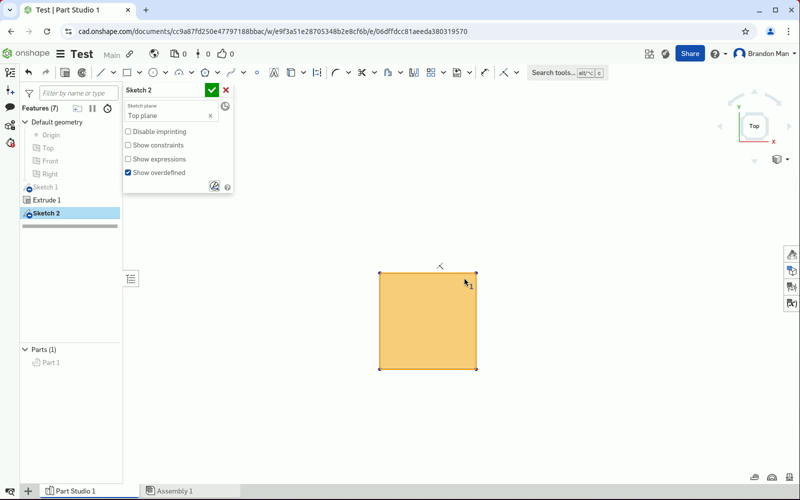
scroll(-6)
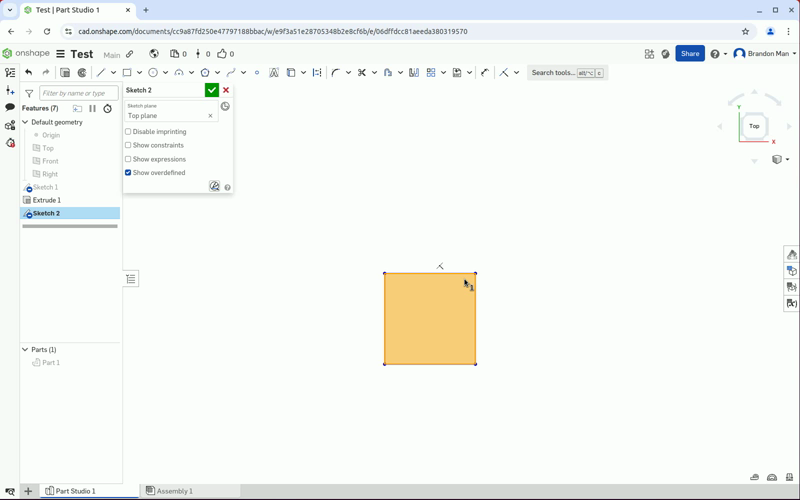
scroll(-6)
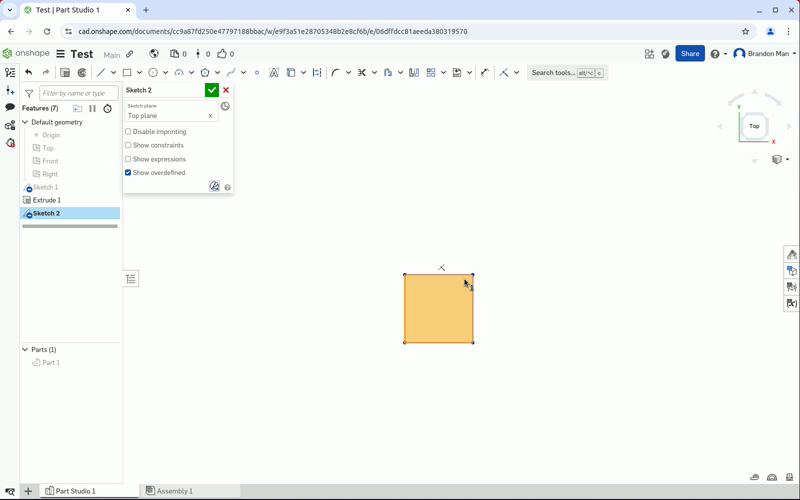
scroll(-6)
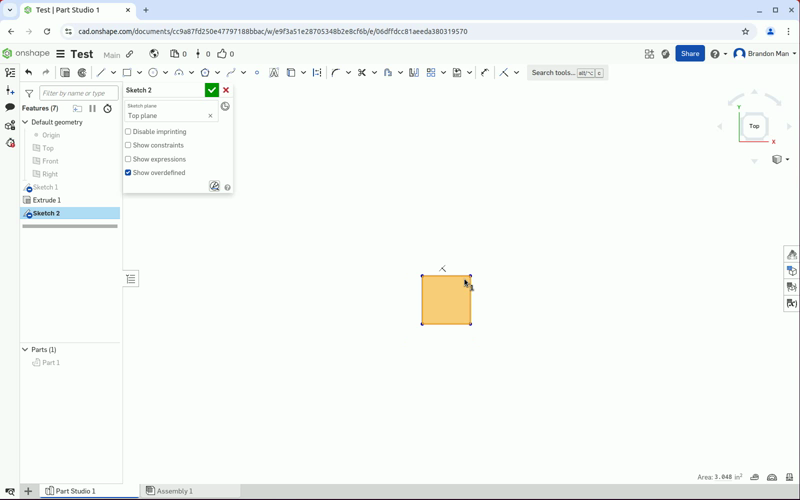
scroll(-6)
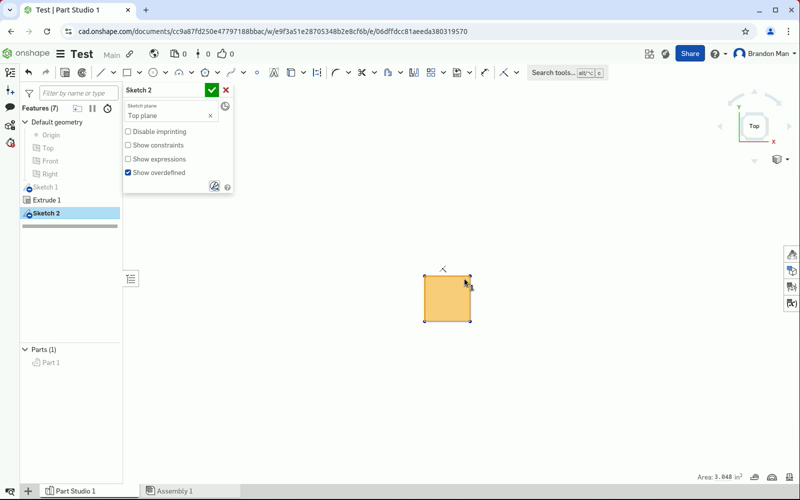
scroll(-6)
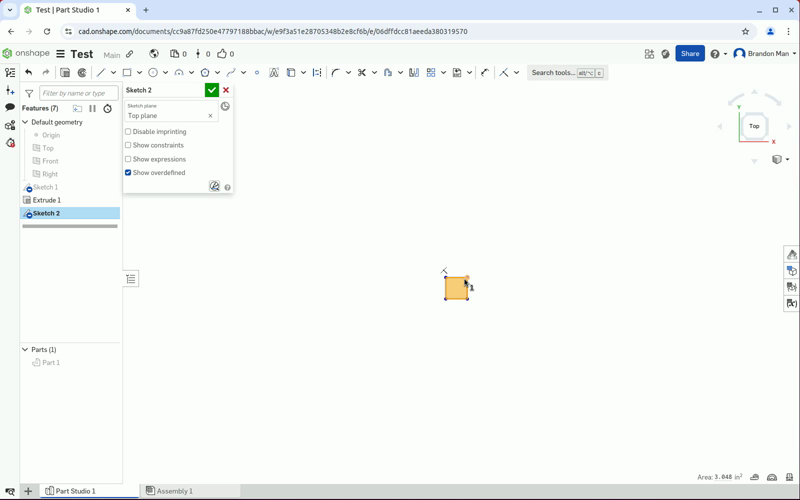
scroll(-6)
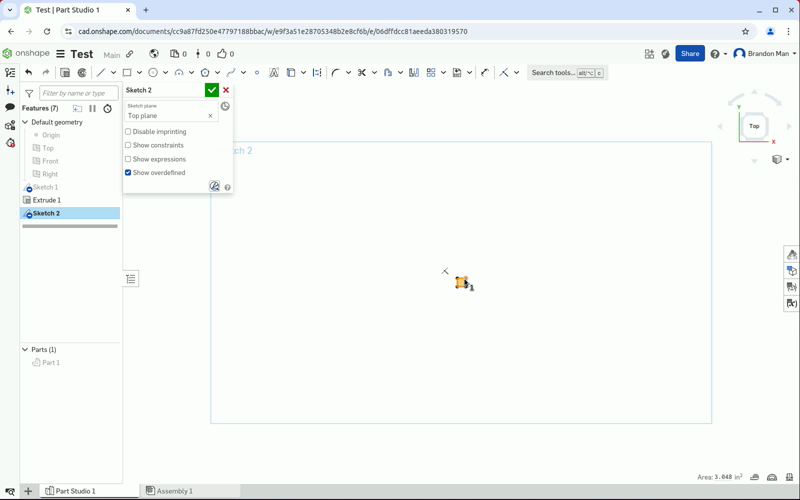
mouse_move(73, 352)
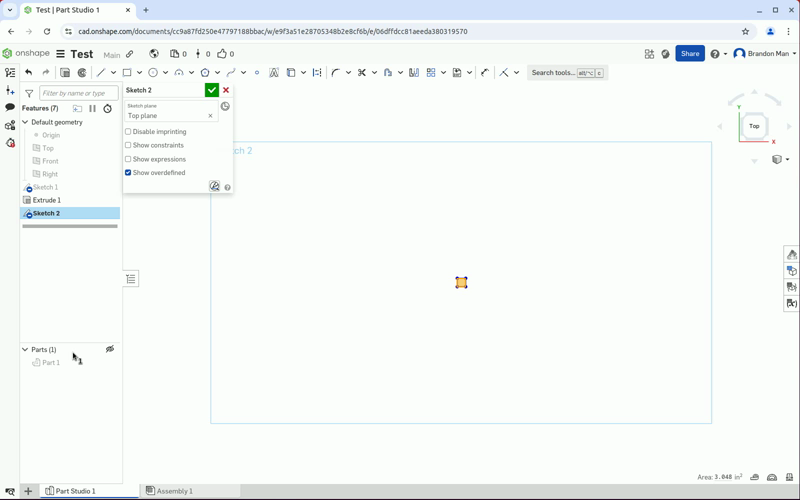
key(shift+y)
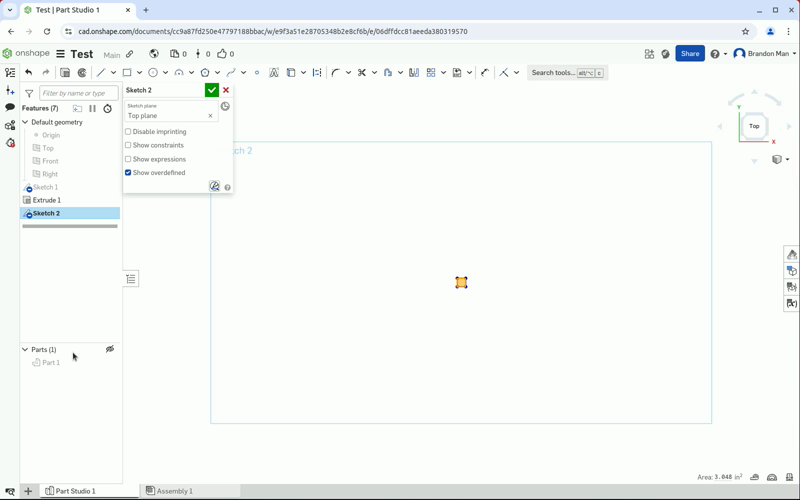
key(shift+e)
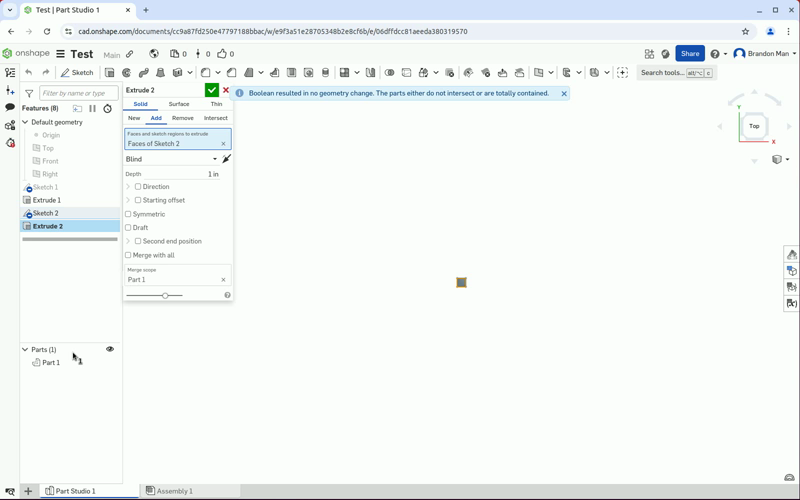
mouse_move(143, 106)
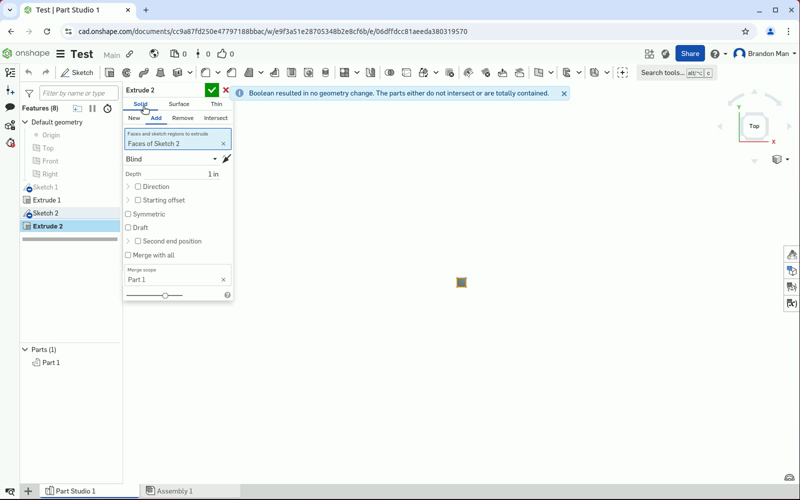
click(143, 106)
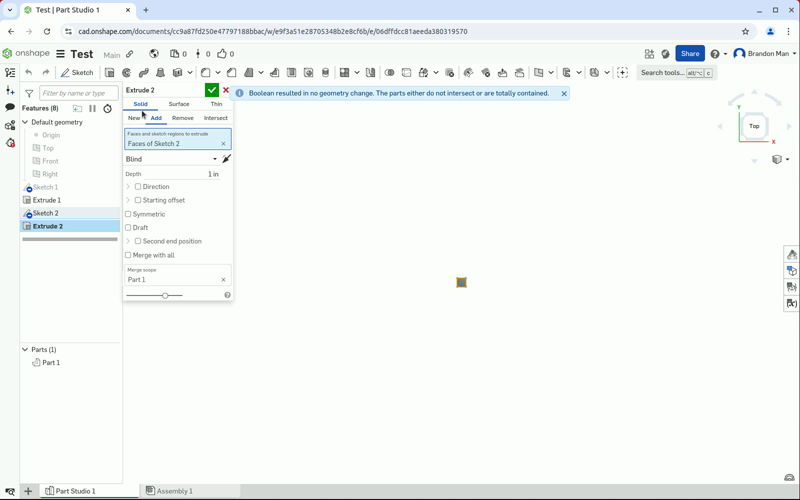
mouse_move(137, 120)
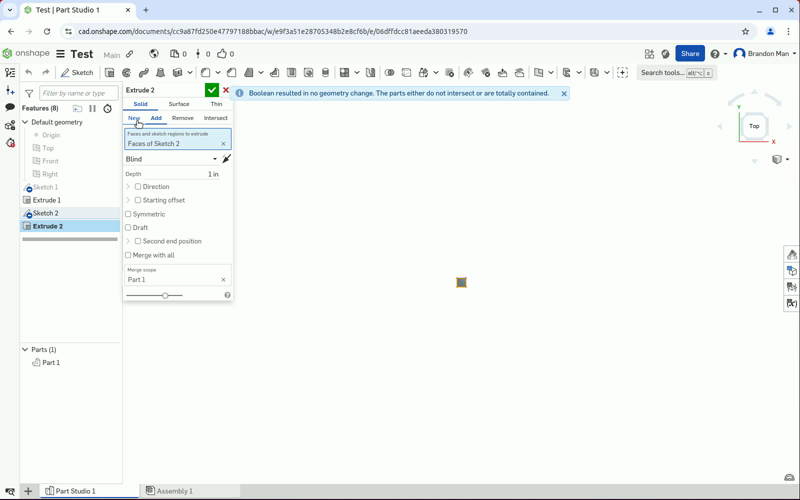
click(137, 120)
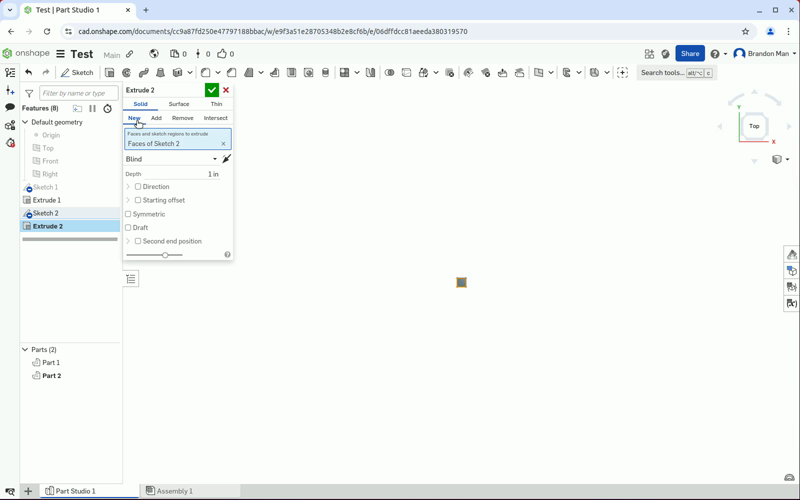
key(tab, 4)
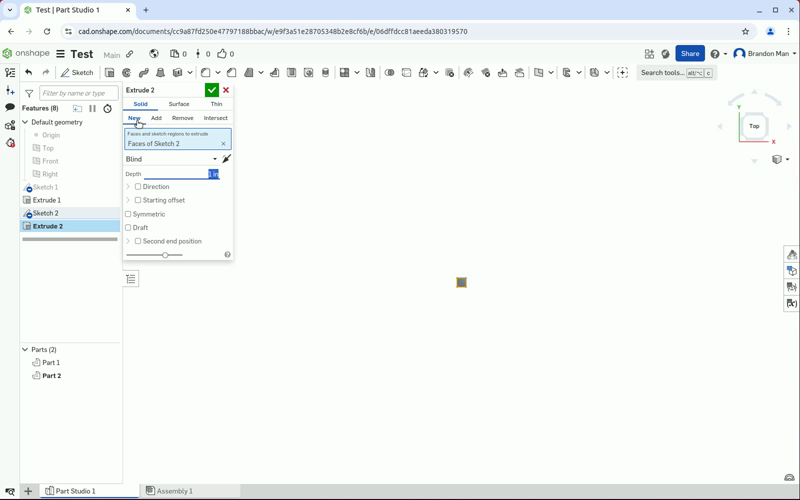
text(14.443)
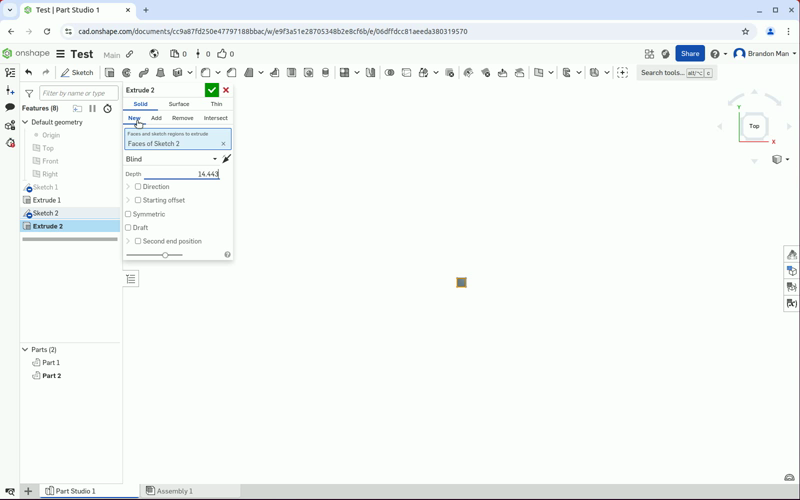
key(enter)
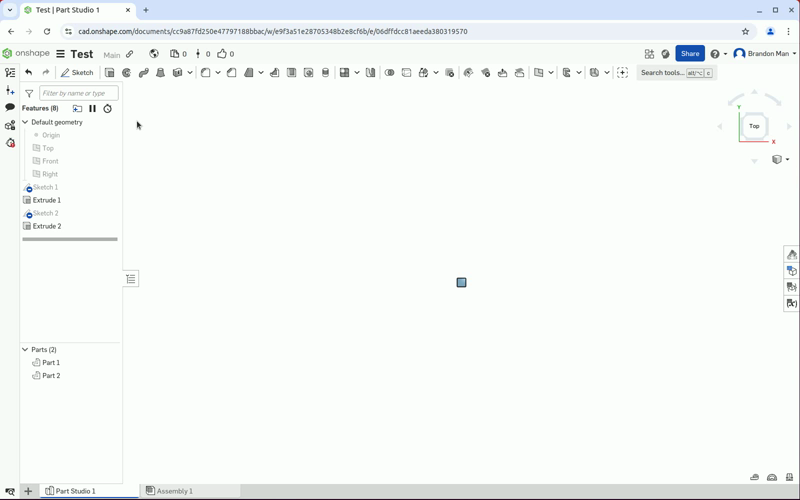
key(shift+h)
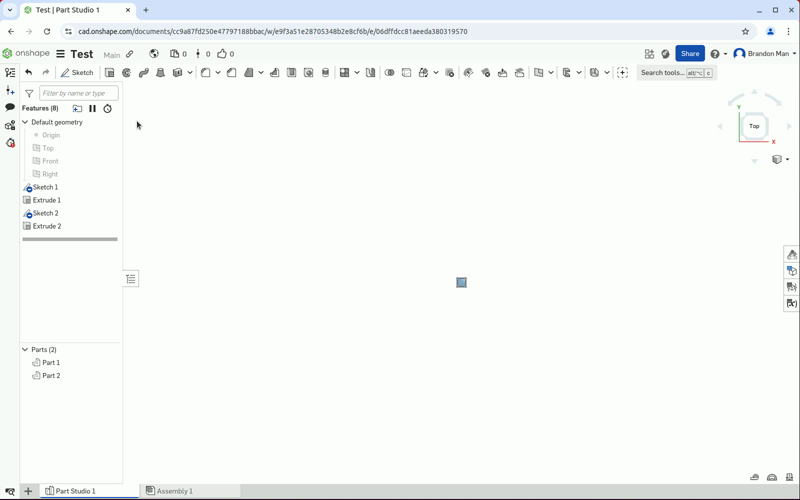
key(shift+h)
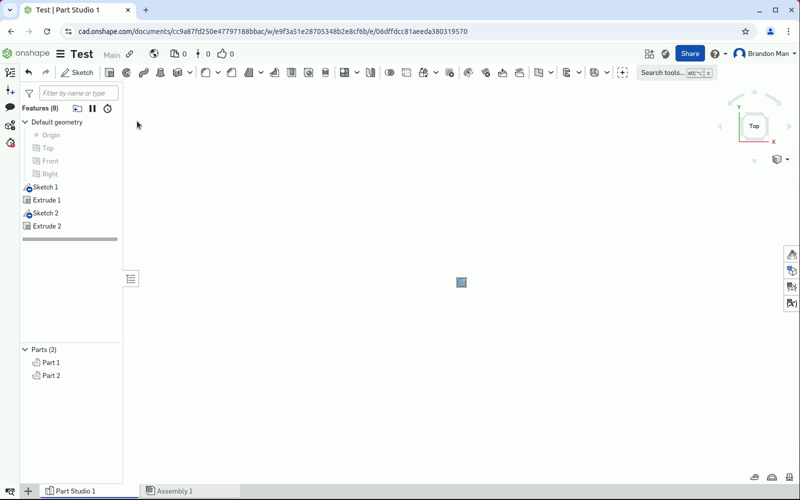
key(shift+7)
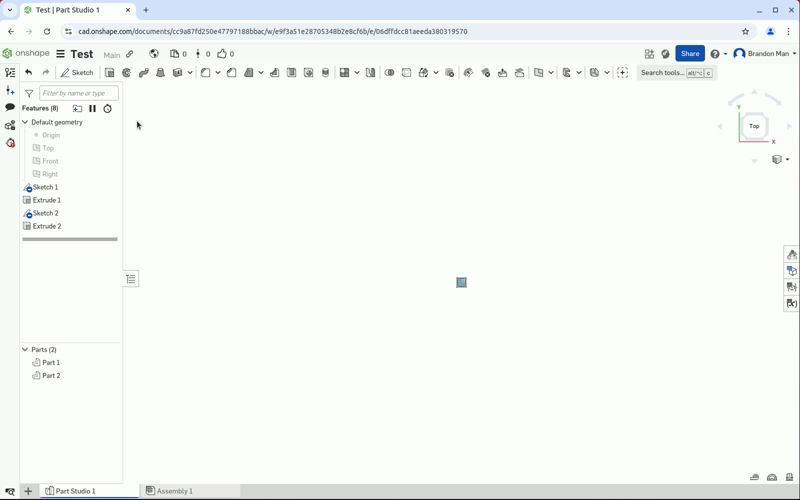
key(up, 3)
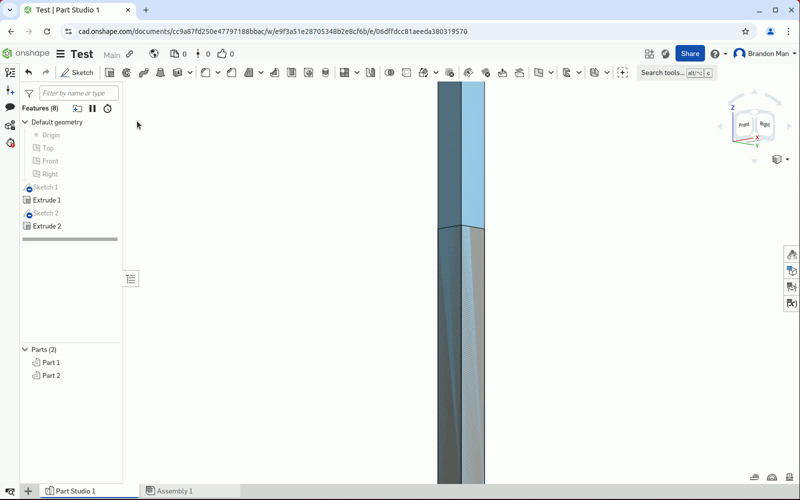
key(left, 3)
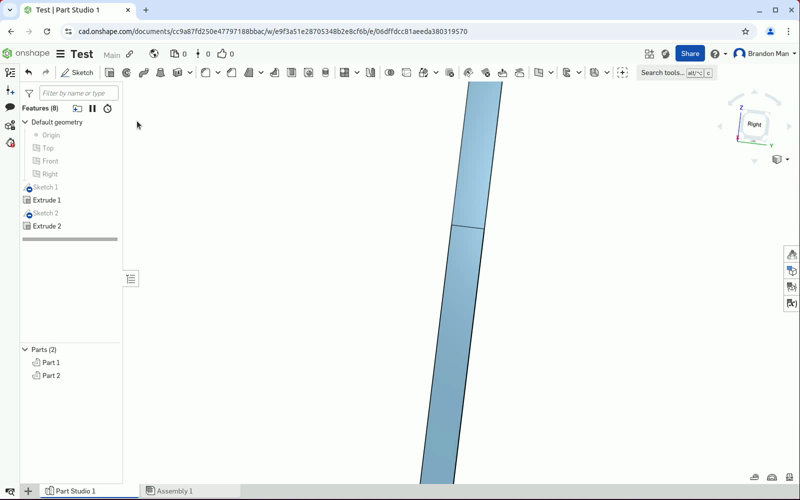
key(right, 3)
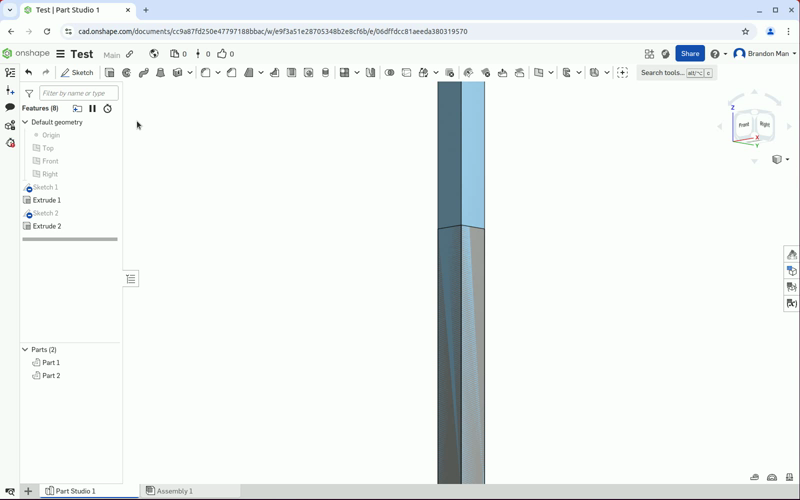
key(down, 3)
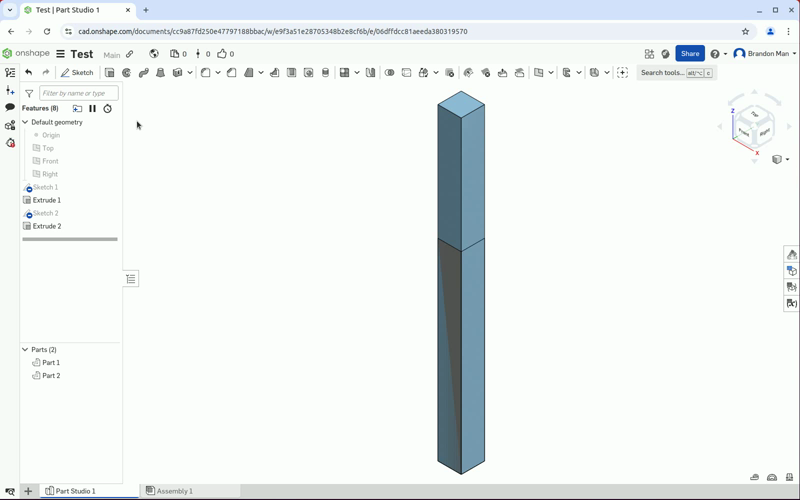
mouse_move(73, 189)
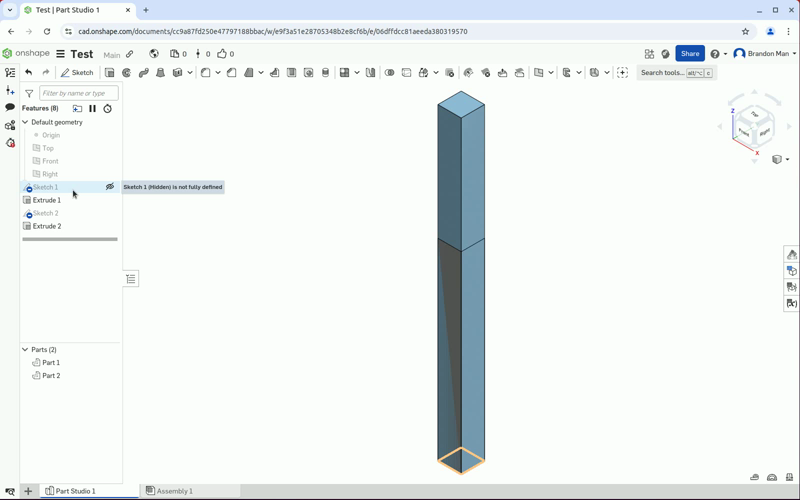
click(73, 189)